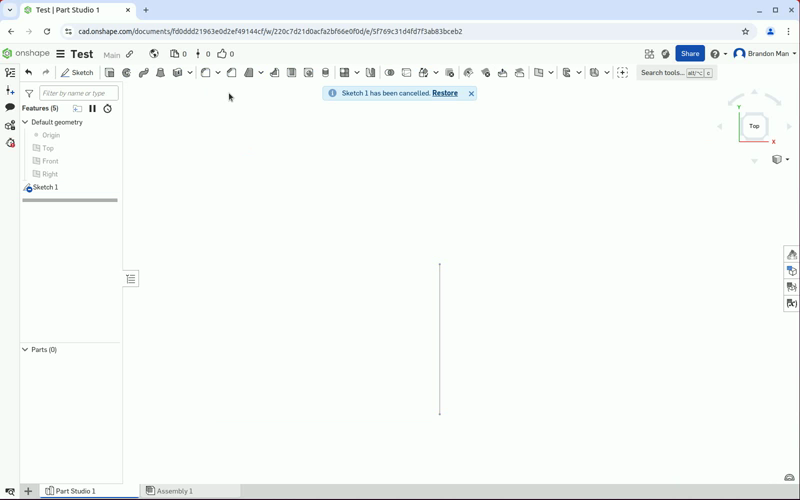
key(shift+h)
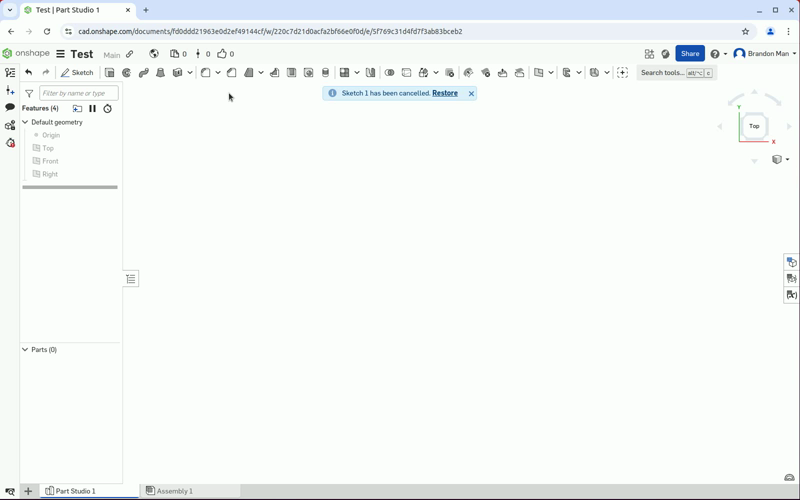
mouse_move(73, 352)
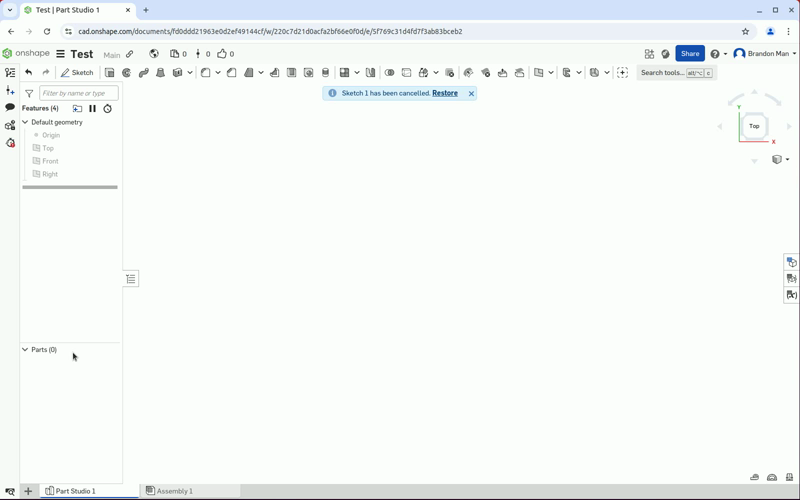
key(y)
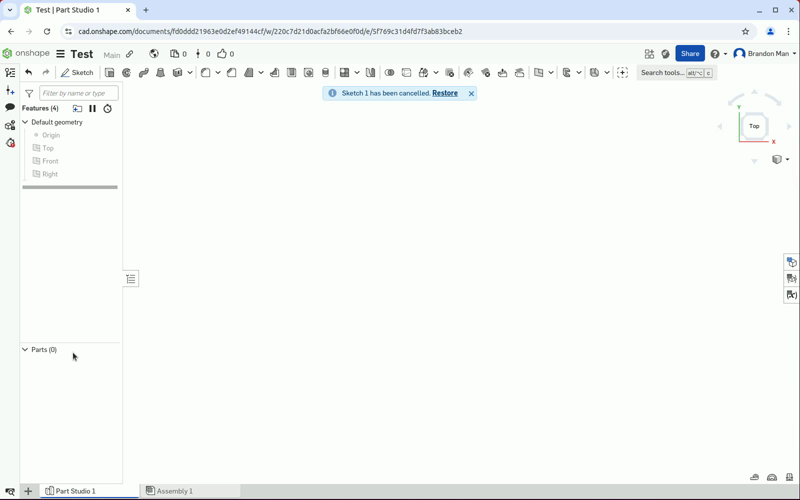
key(shift+p)
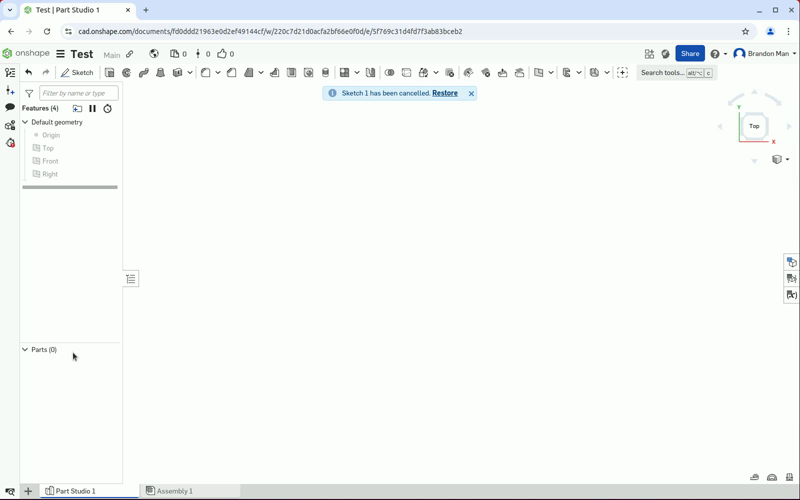
key(space)
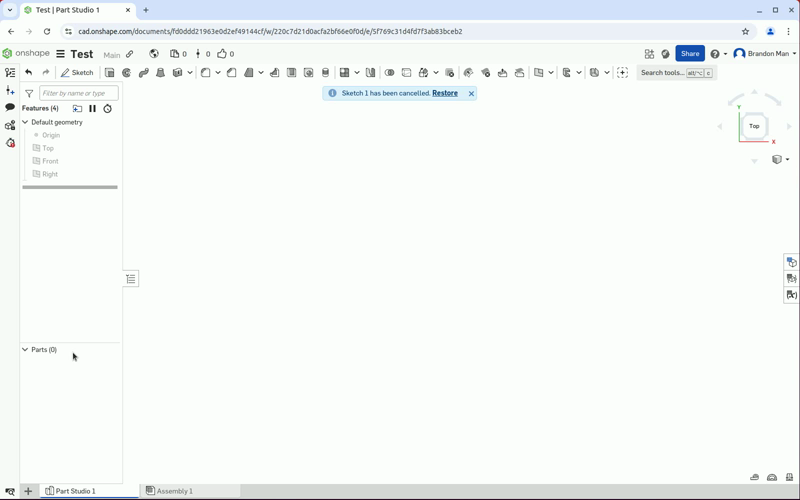
key_down(shift)
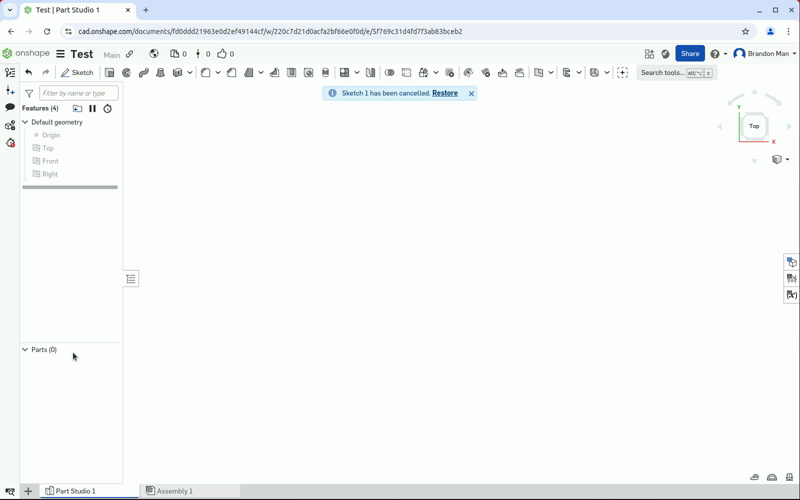
key(up)
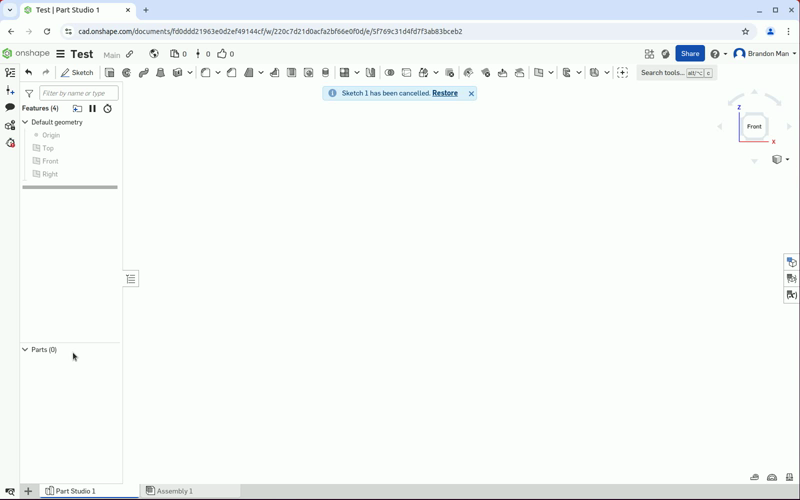
key_up(shift)
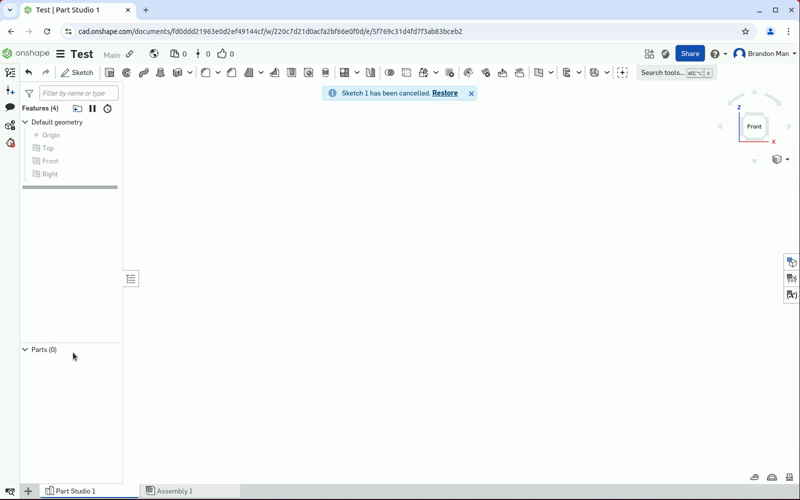
mouse_move(73, 352)
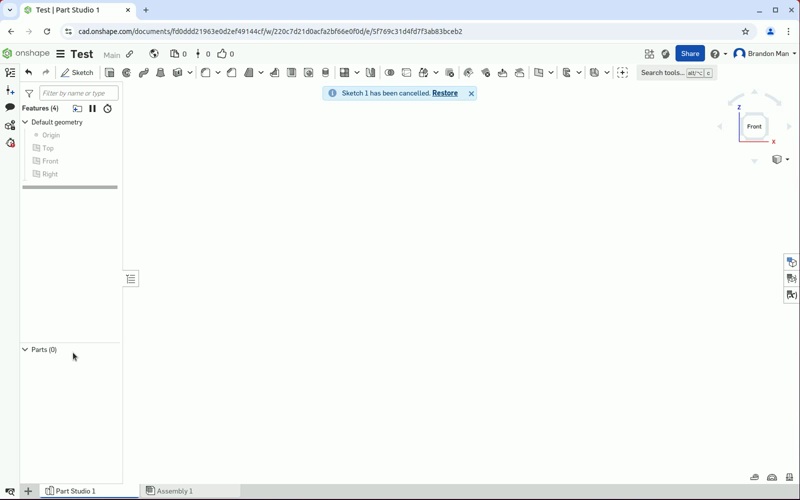
key(shift+y)
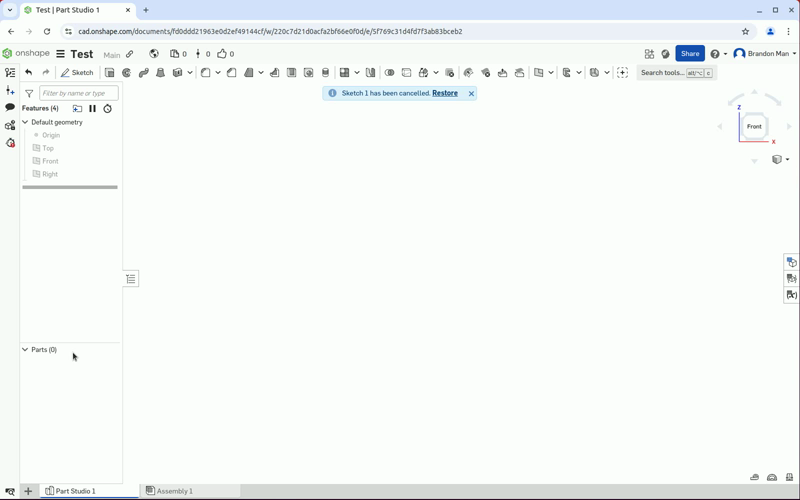
key(shift+s)
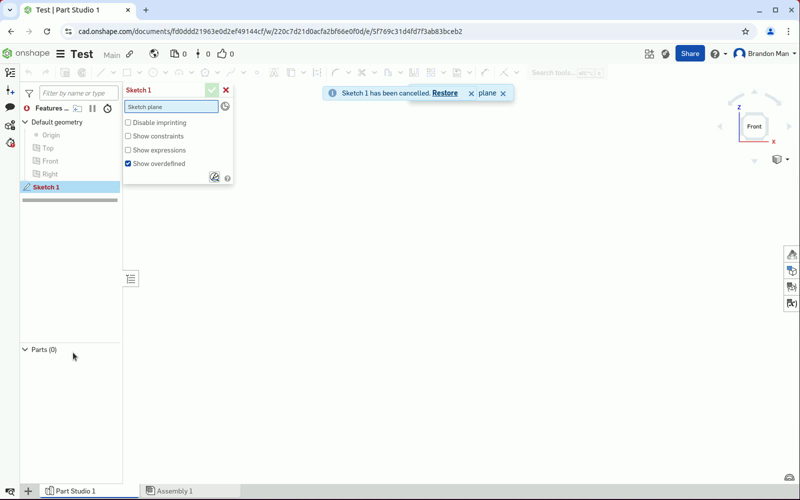
mouse_move(73, 163)
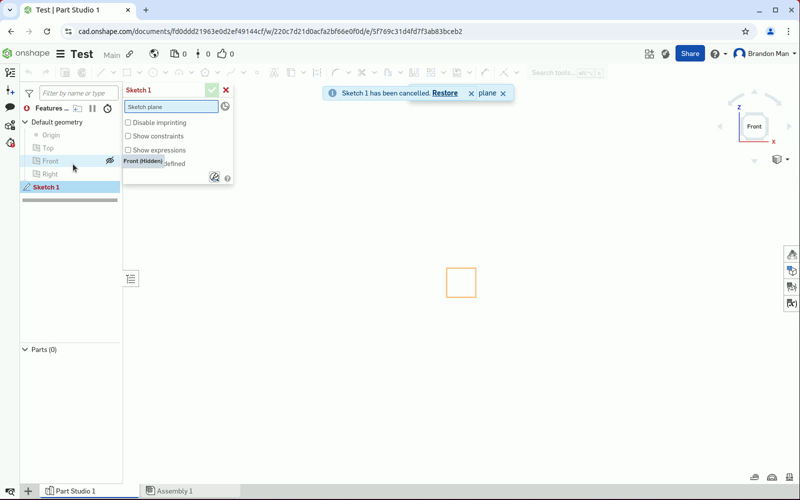
click(73, 163)
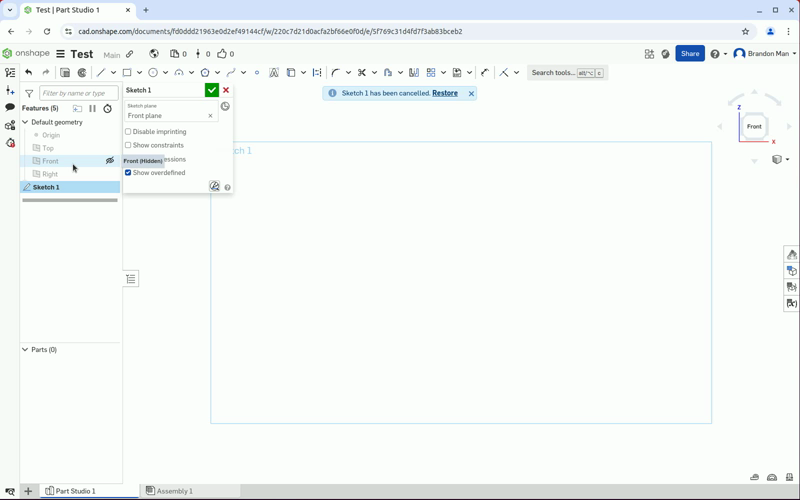
mouse_move(73, 352)
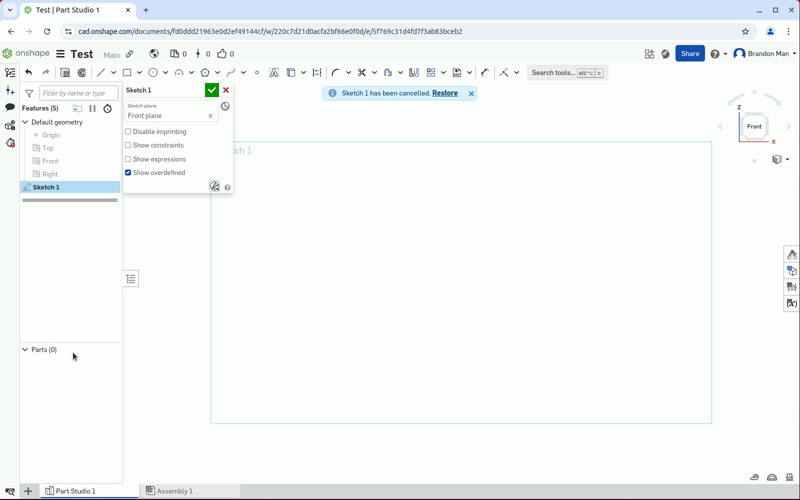
key(y)
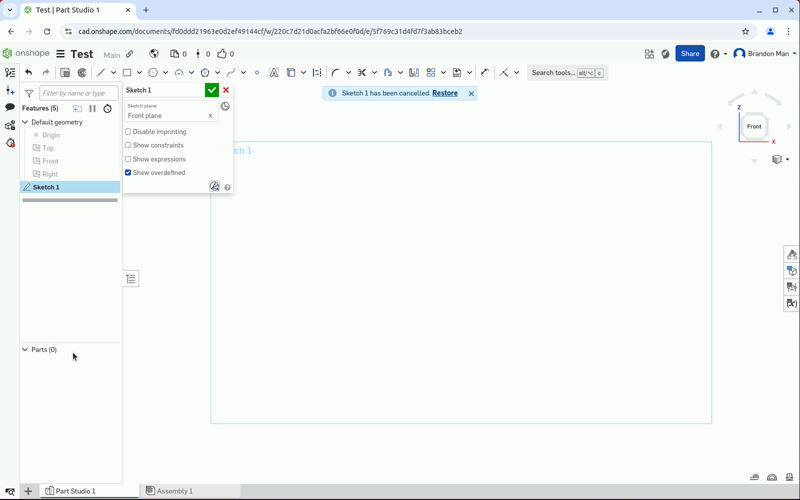
key(l)
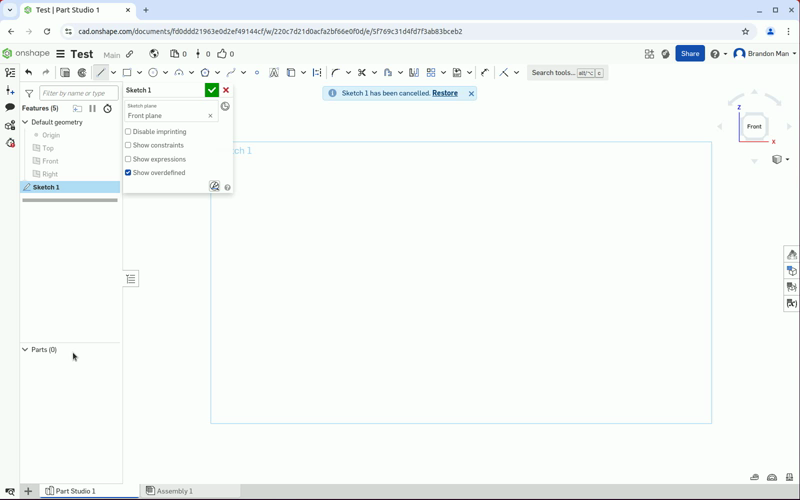
key_down(shift)
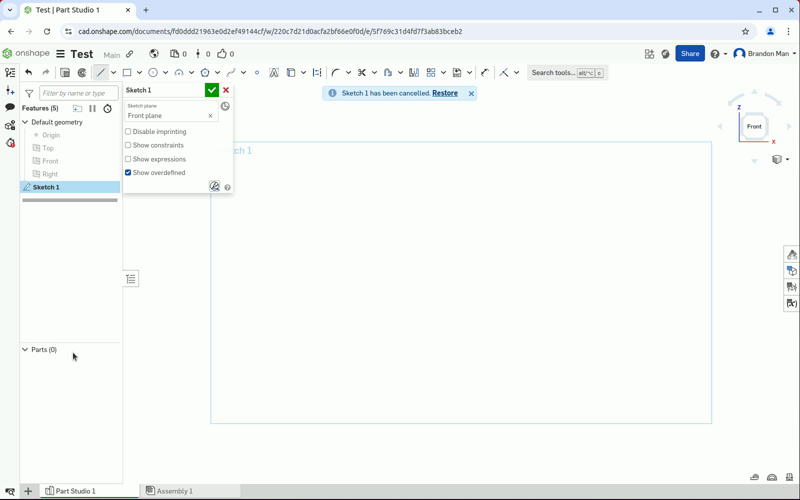
mouse_move(348, 339)
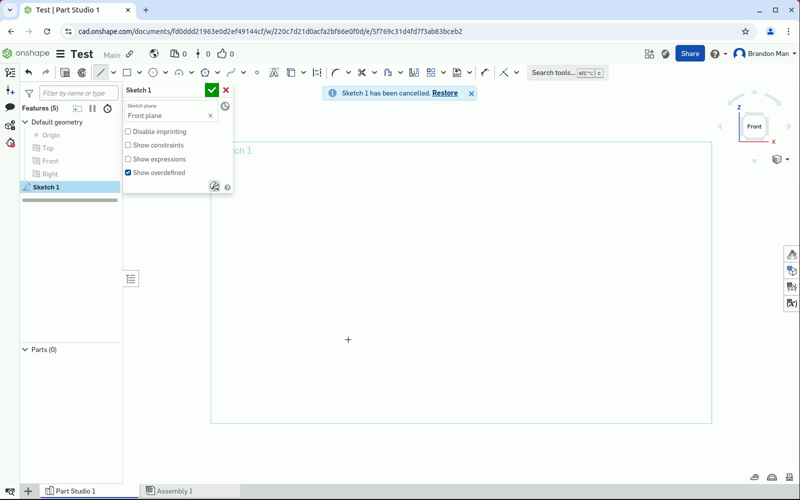
click(348, 339)
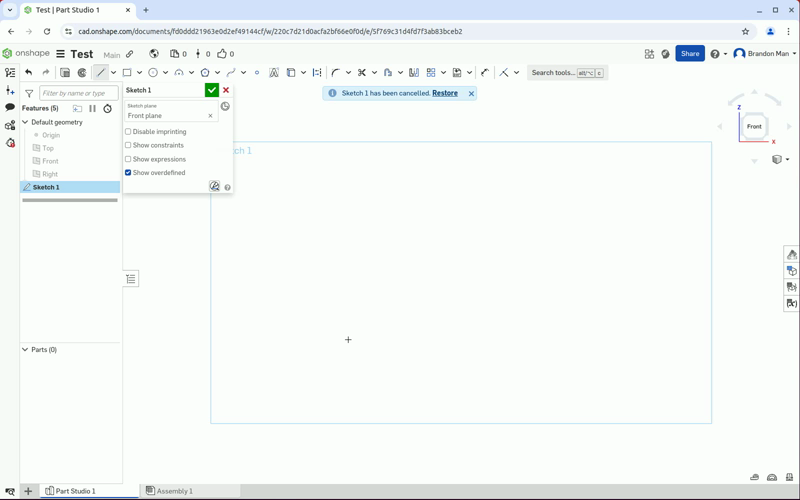
key_up(shift)
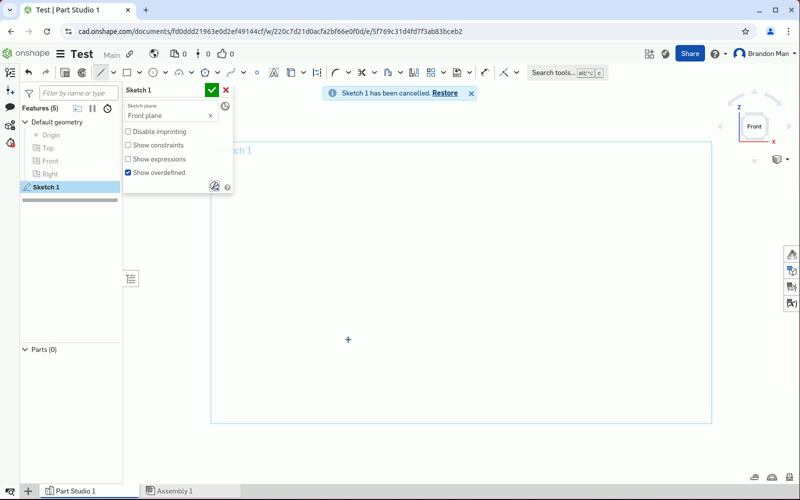
key_down(shift)
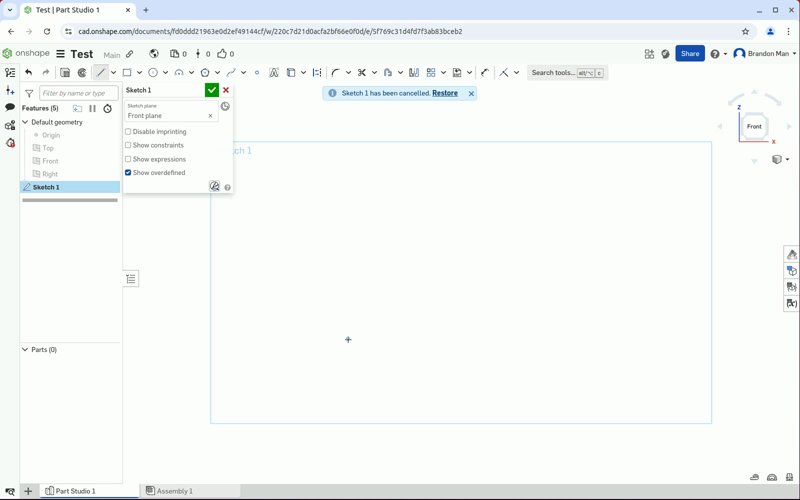
mouse_move(437, 339)
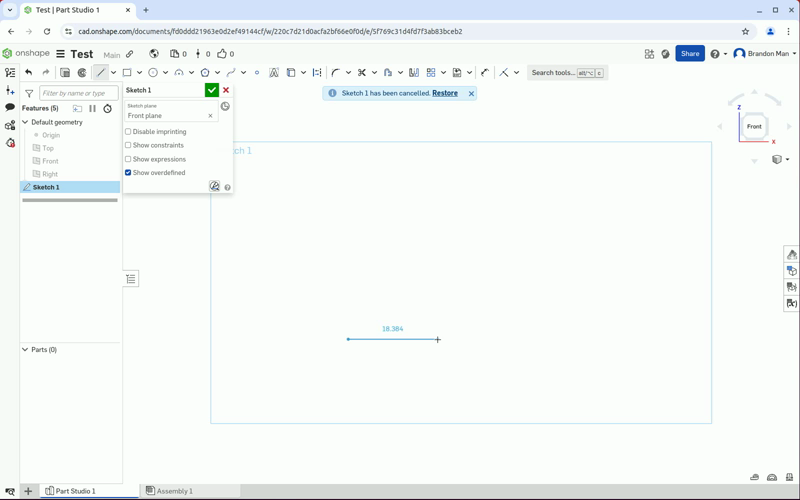
click(437, 339)
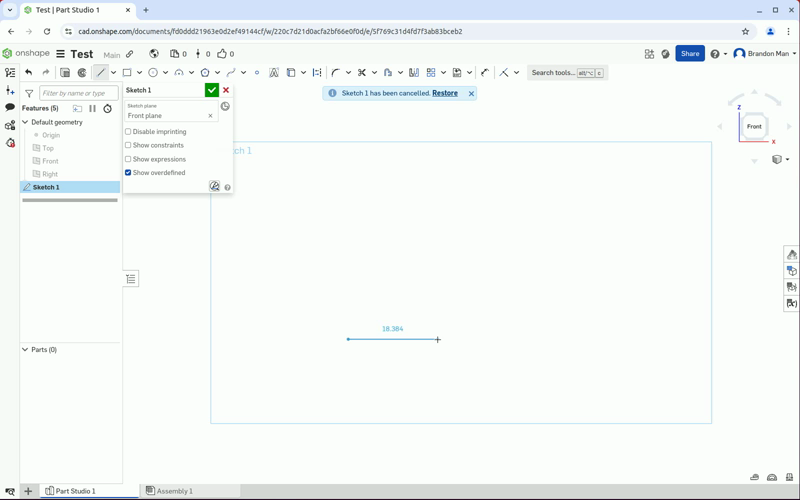
key_up(shift)
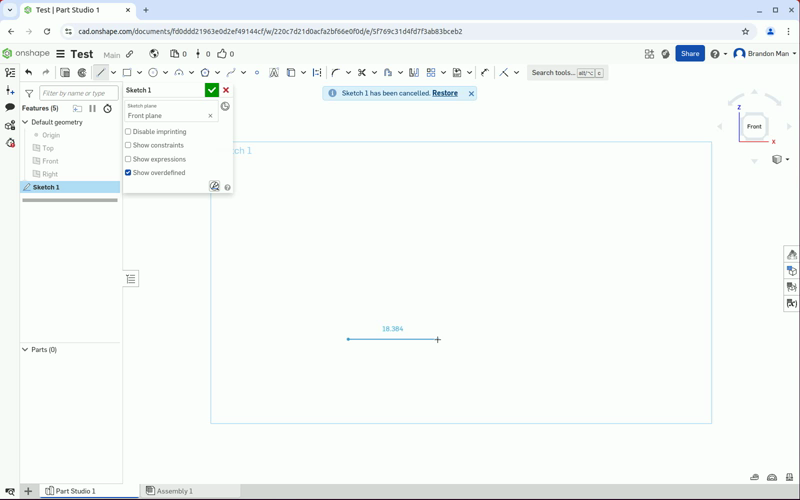
key_down(shift)
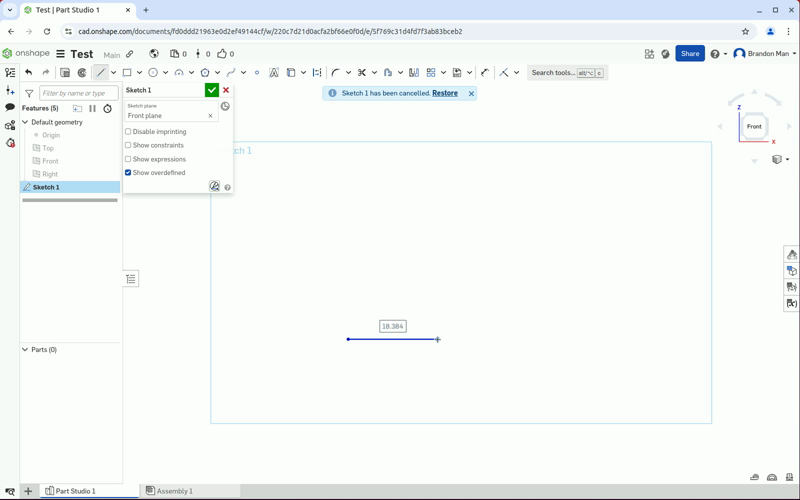
mouse_move(467, 339)
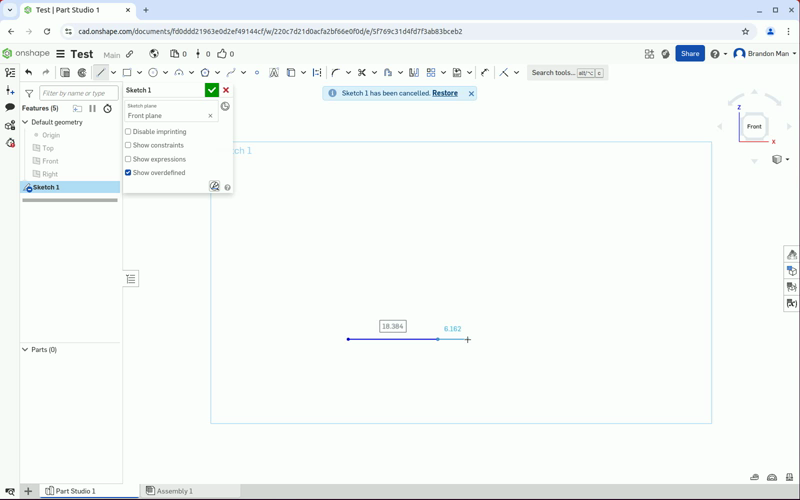
mouse_move(437, 301)
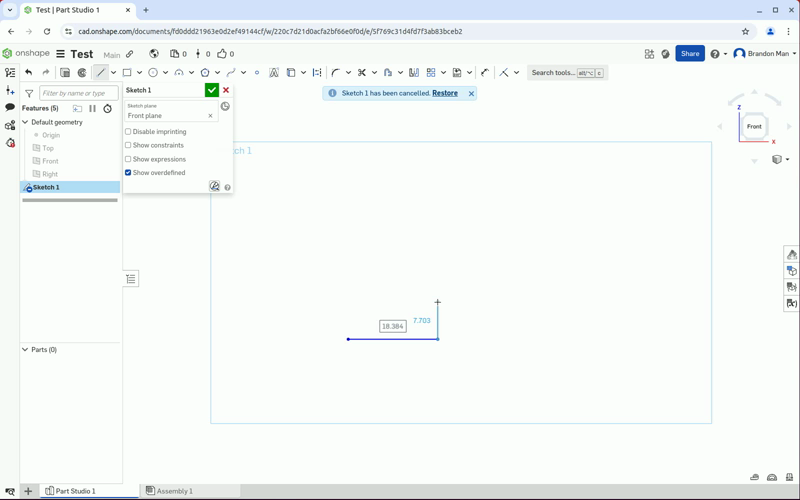
click(437, 301)
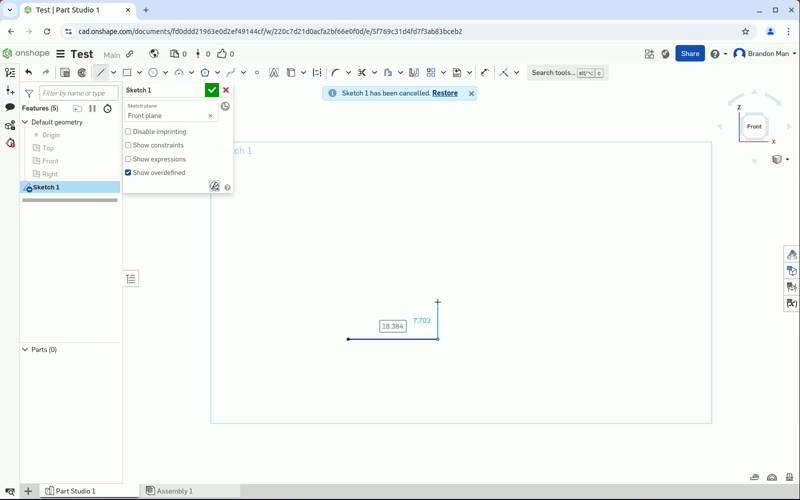
key_up(shift)
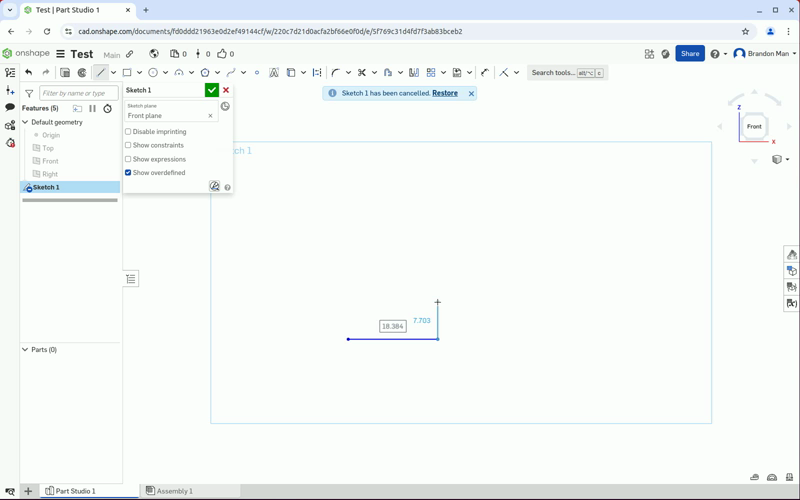
key_down(shift)
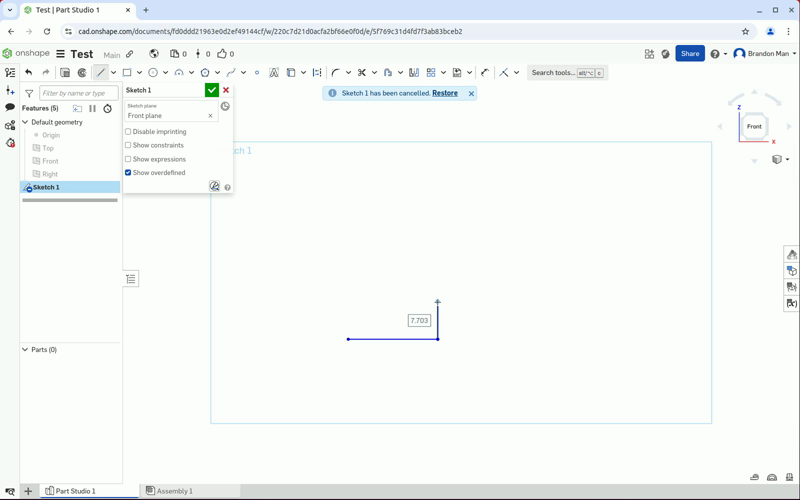
mouse_move(467, 301)
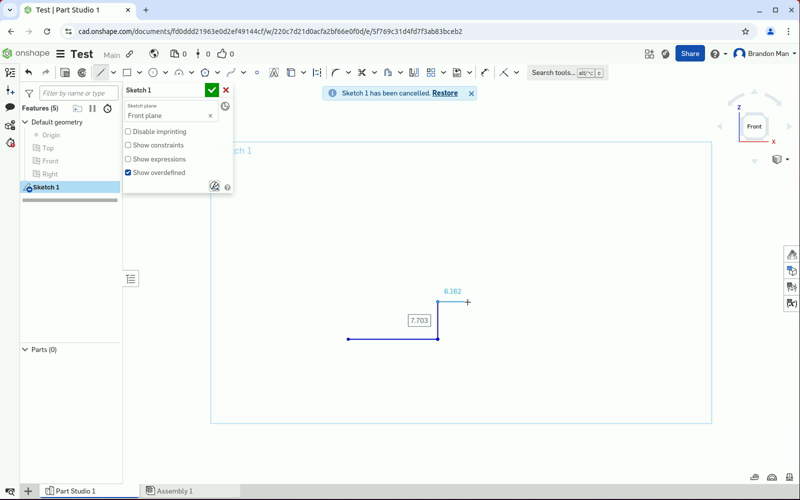
mouse_move(482, 301)
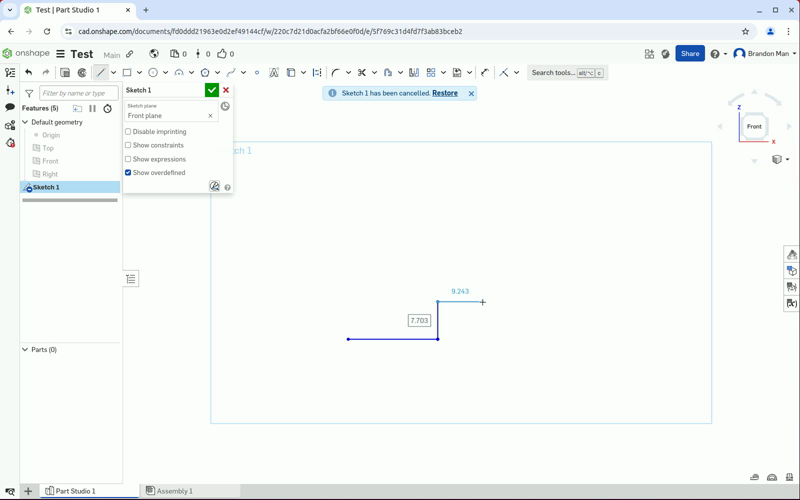
click(482, 301)
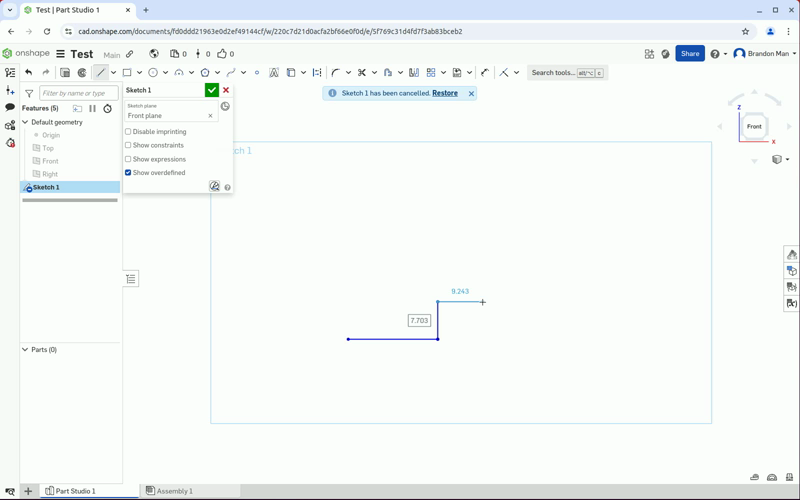
key_up(shift)
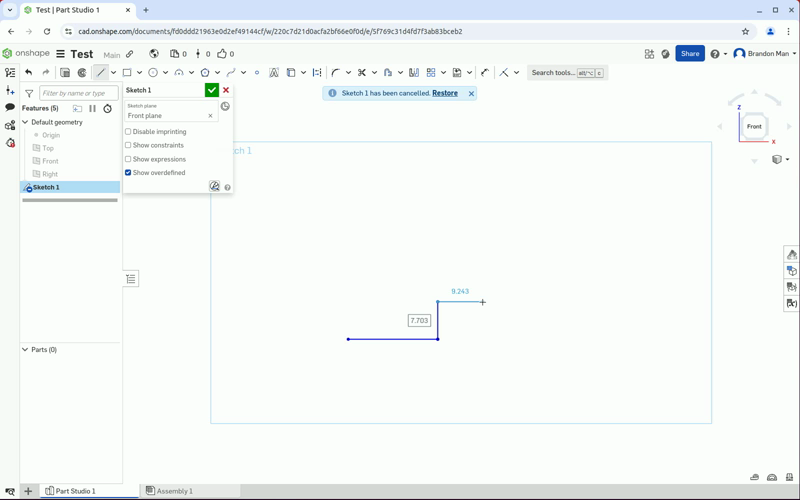
key_down(shift)
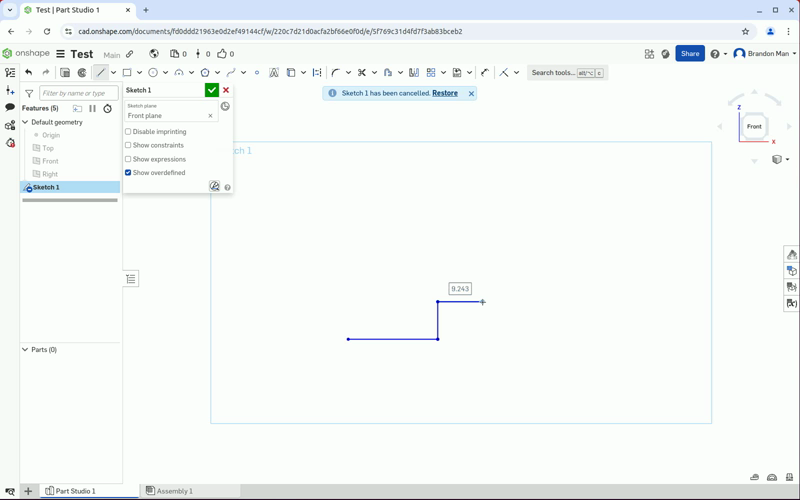
mouse_move(512, 301)
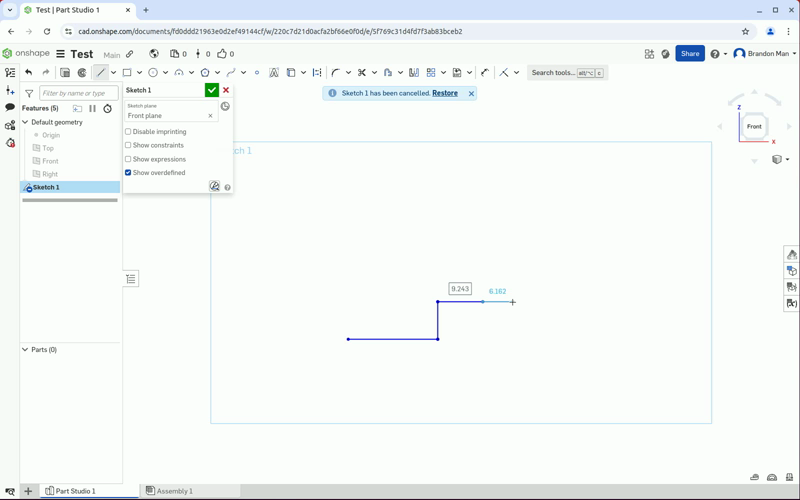
mouse_move(482, 339)
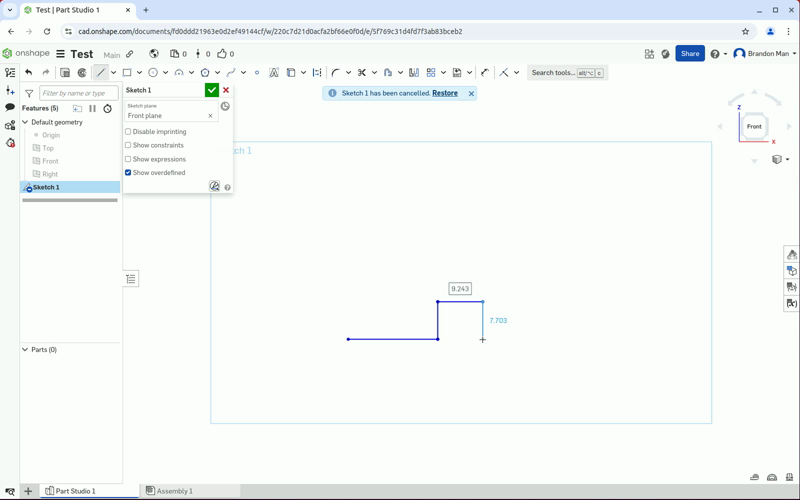
click(482, 339)
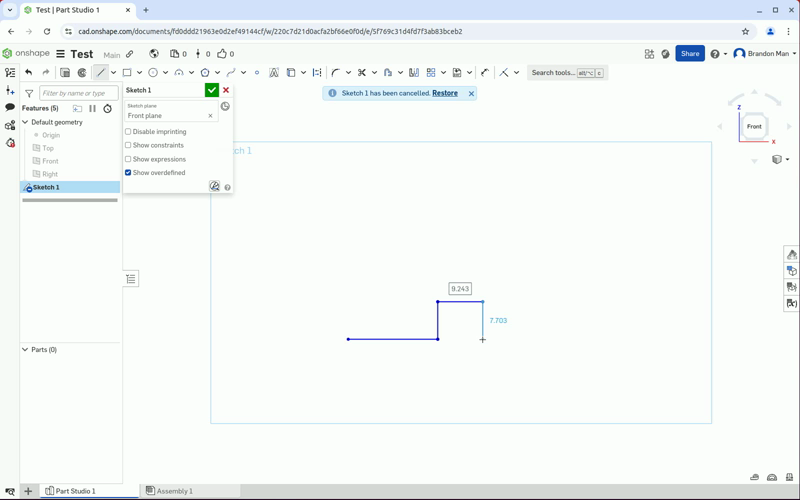
key_up(shift)
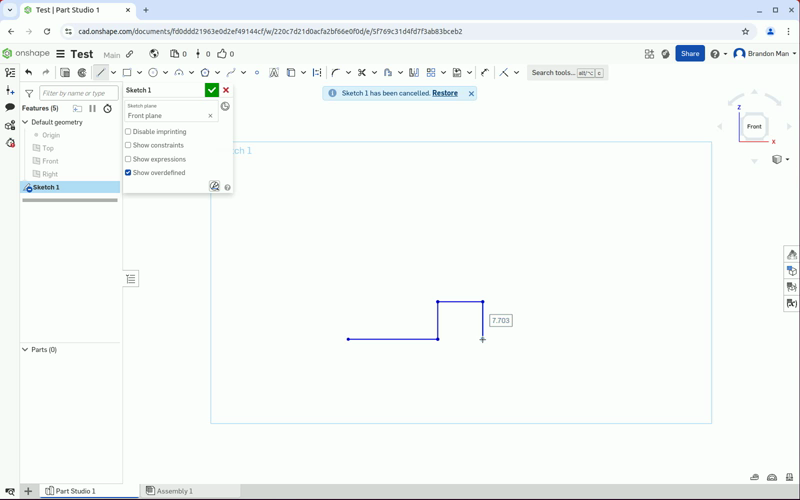
key_down(shift)
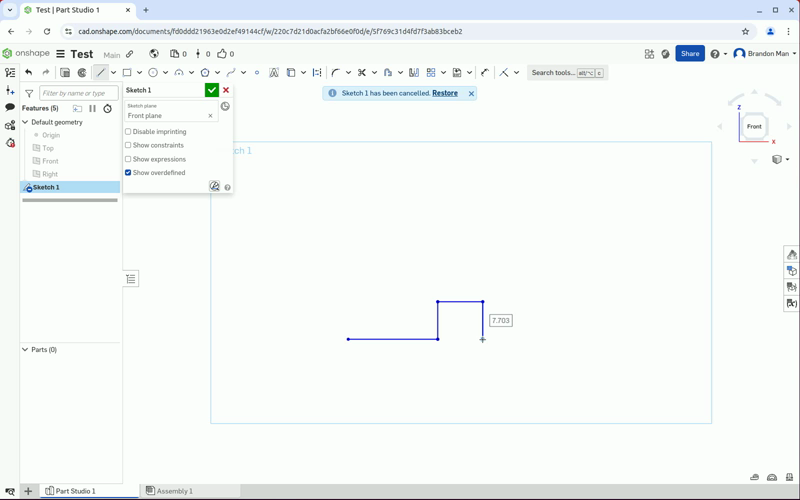
mouse_move(572, 339)
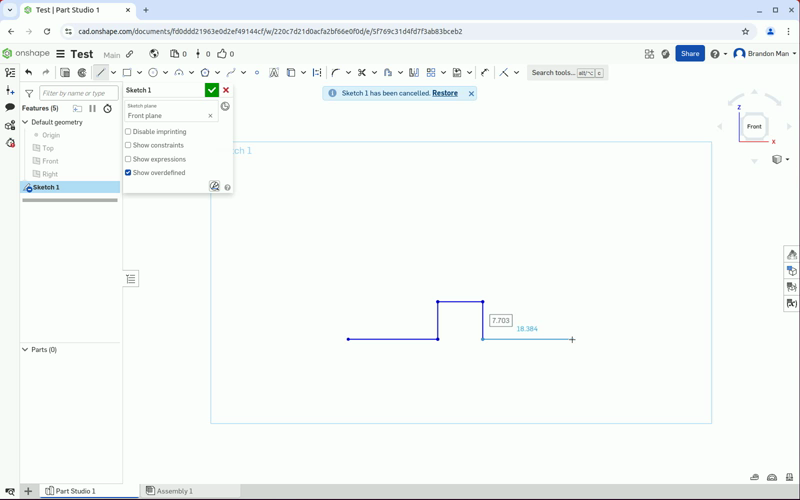
click(572, 339)
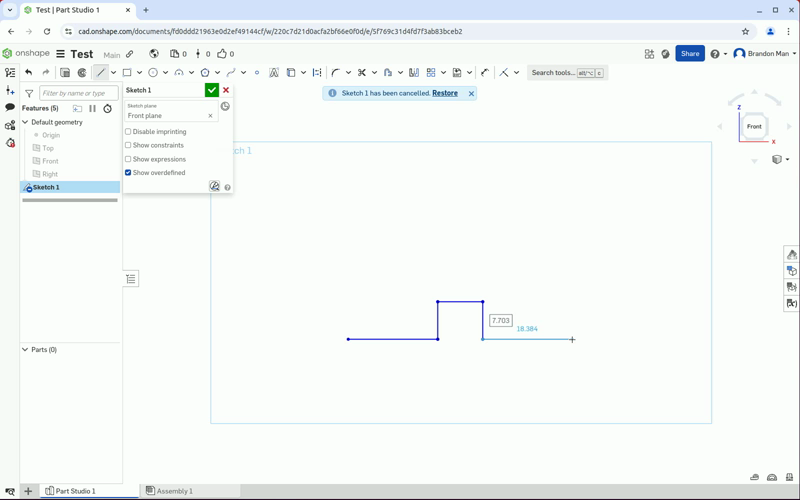
key_up(shift)
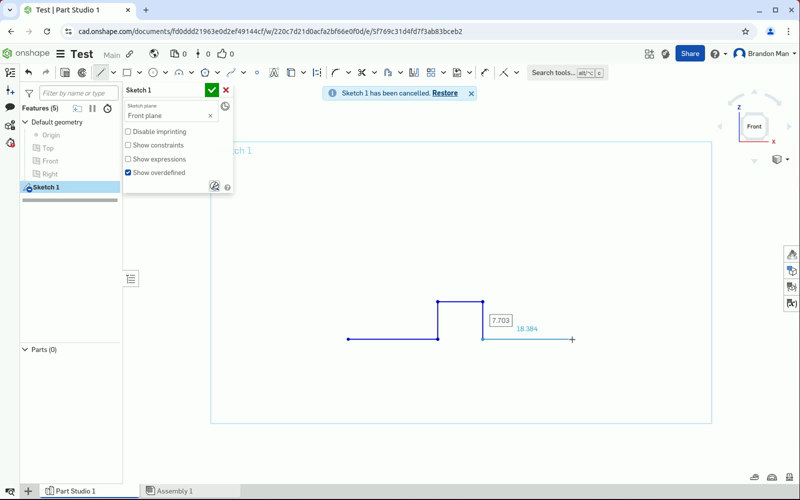
key_down(shift)
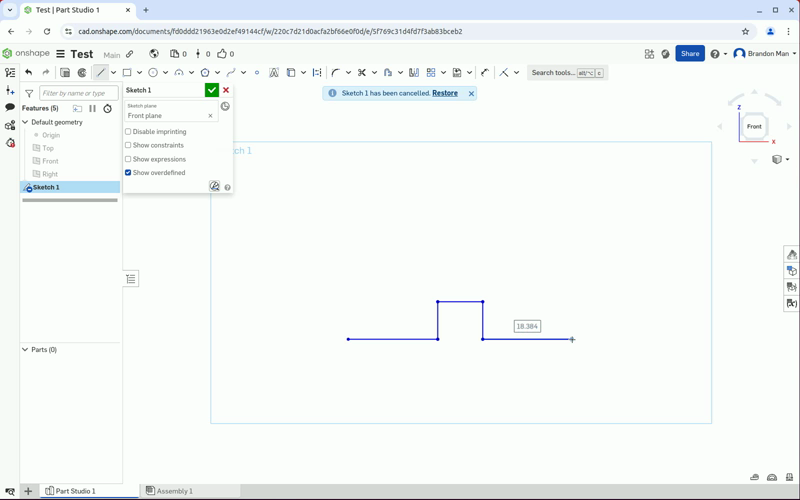
mouse_move(589, 339)
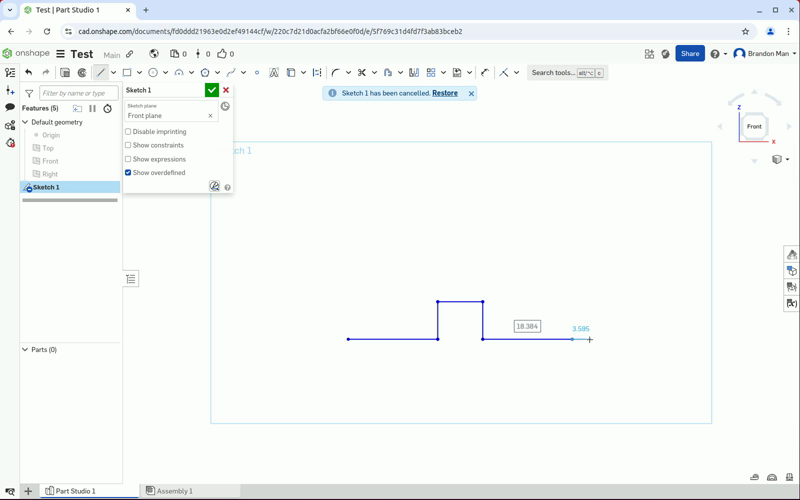
mouse_move(572, 315)
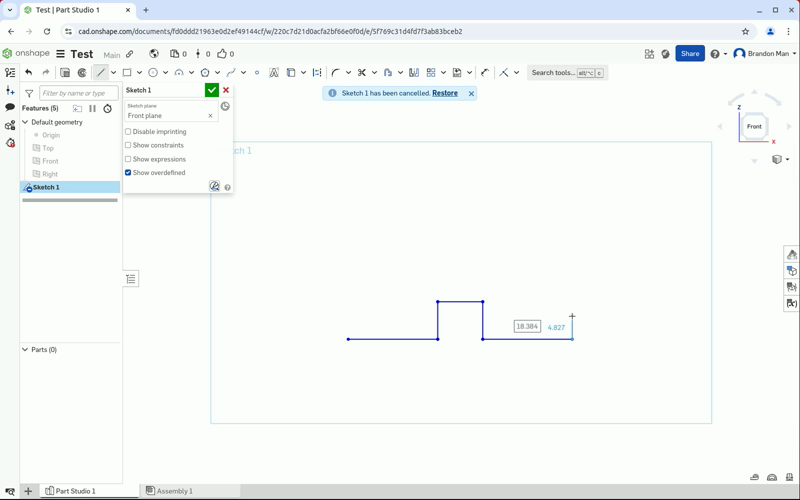
click(572, 315)
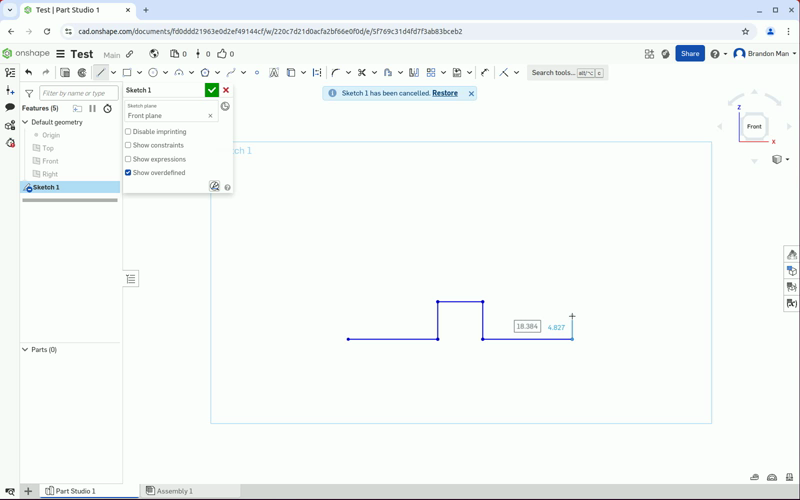
key_up(shift)
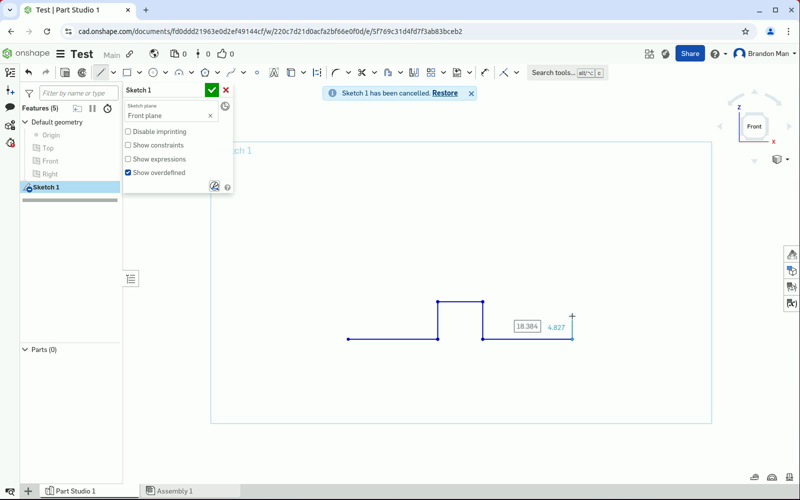
key_down(shift)
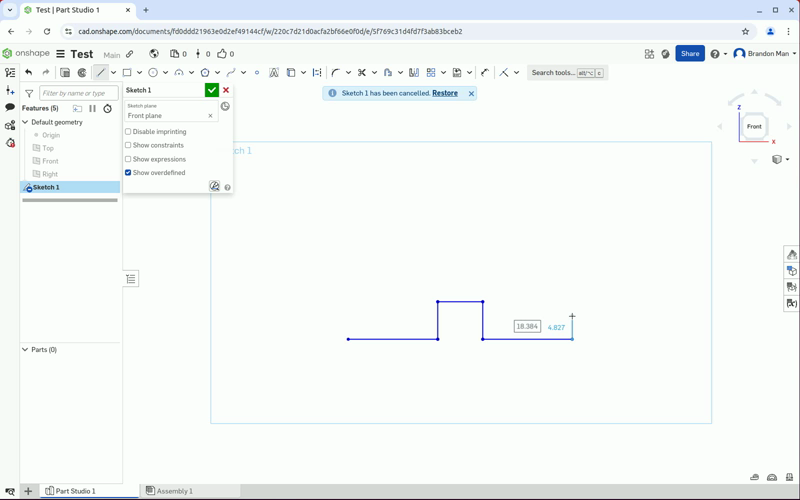
mouse_move(589, 315)
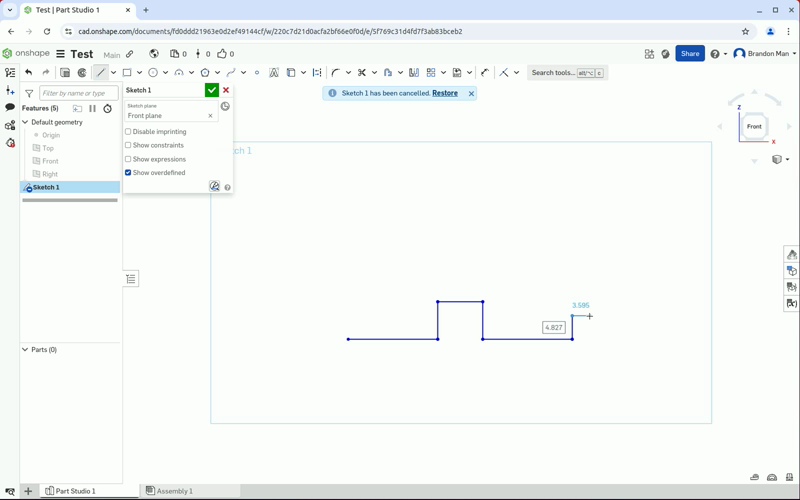
mouse_move(564, 308)
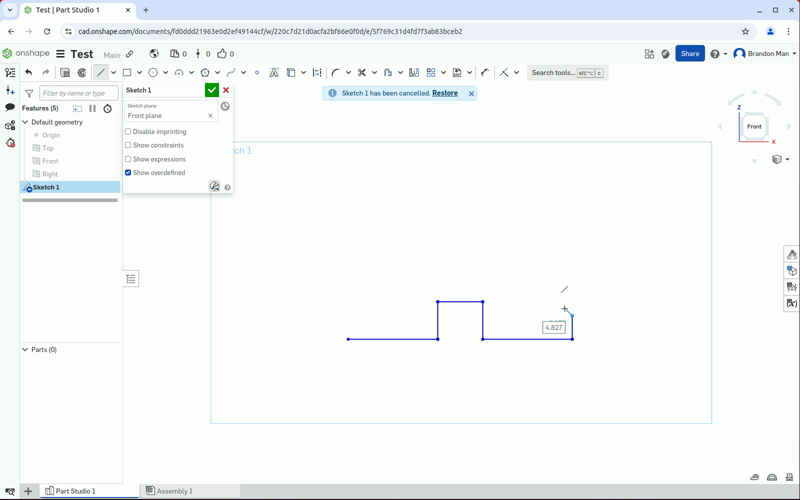
click(564, 308)
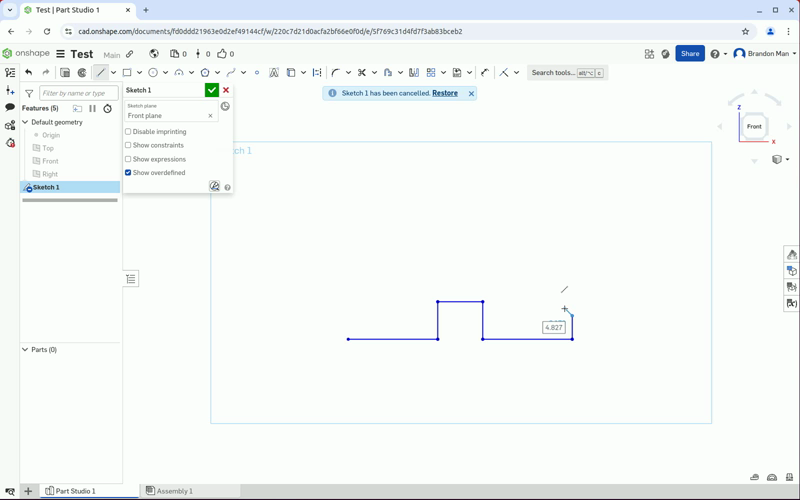
key_up(shift)
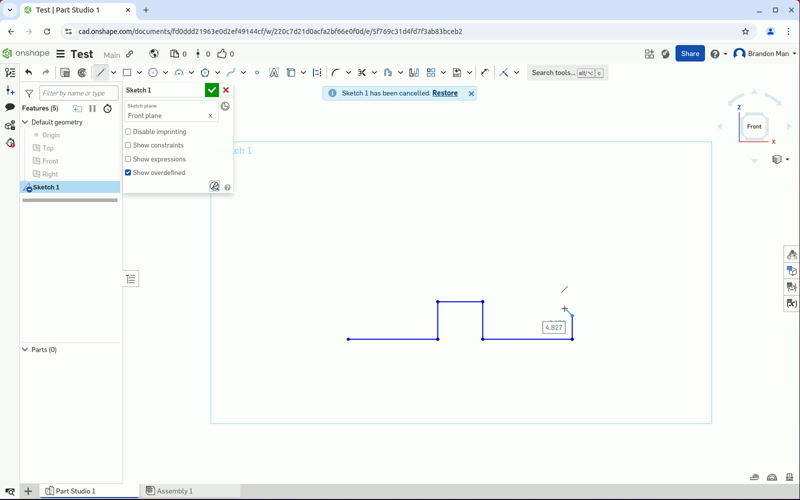
key_down(shift)
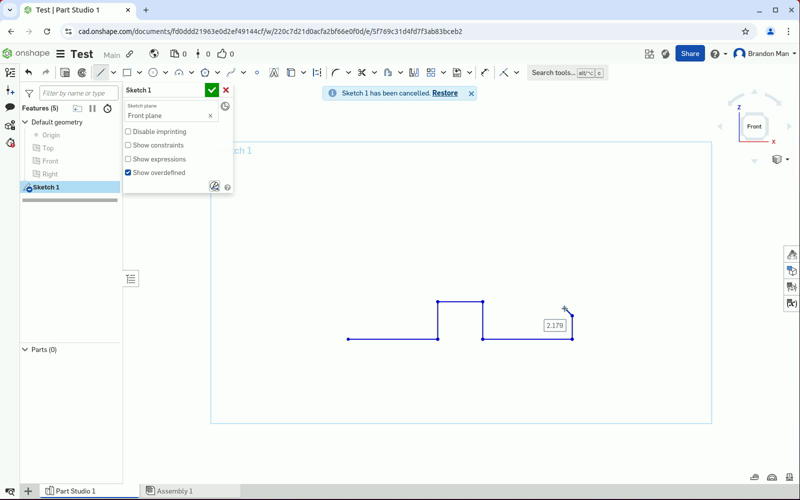
mouse_move(501, 244)
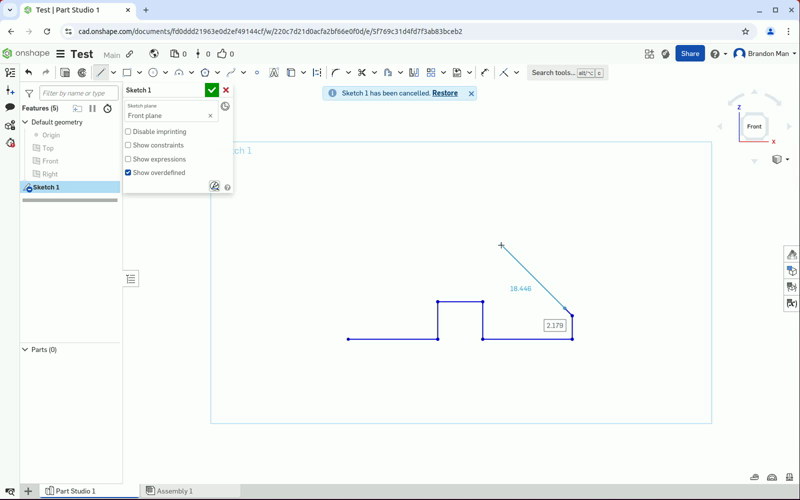
click(501, 244)
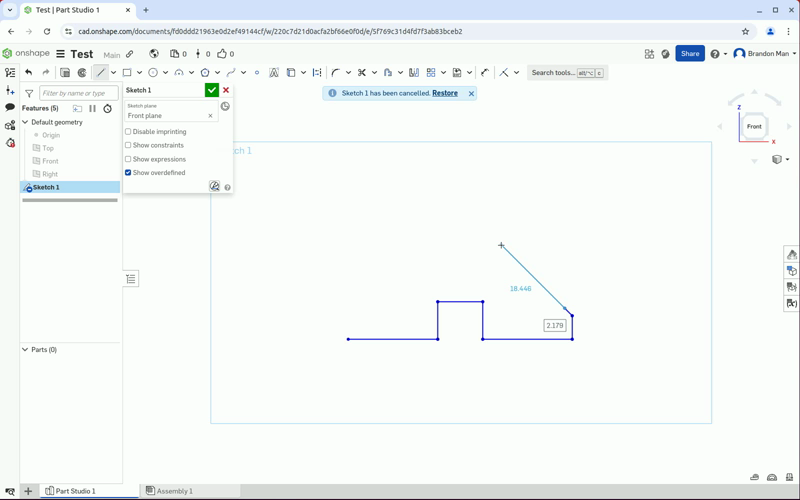
key_up(shift)
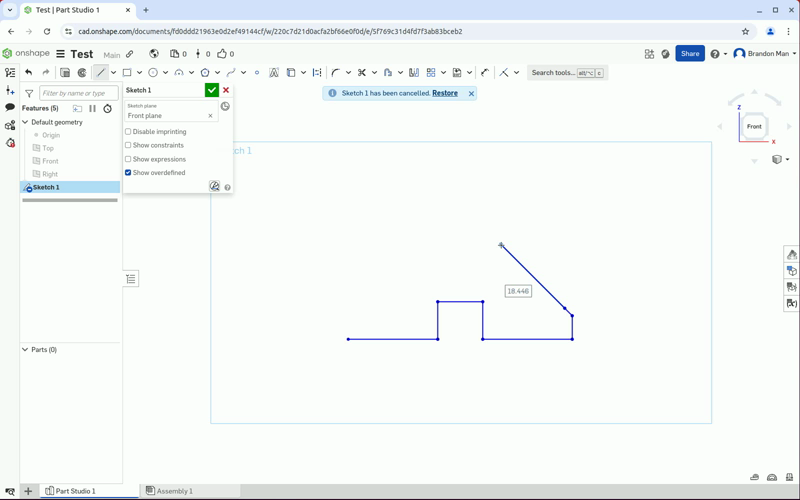
key_down(shift)
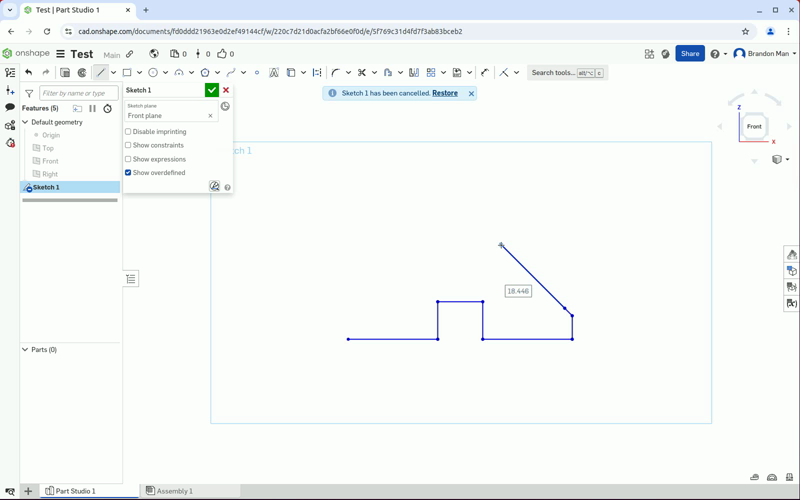
mouse_move(419, 244)
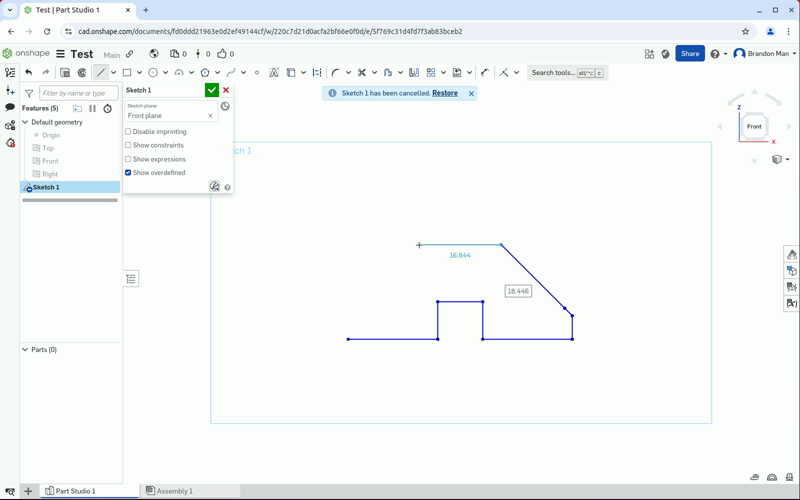
click(419, 244)
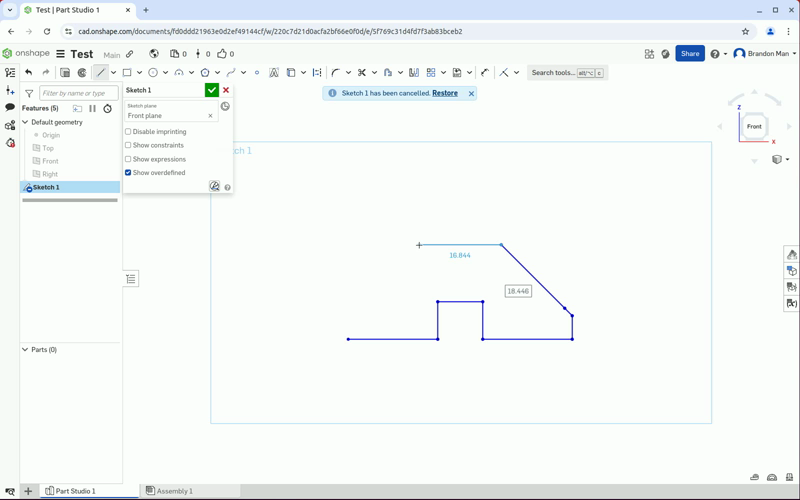
key_up(shift)
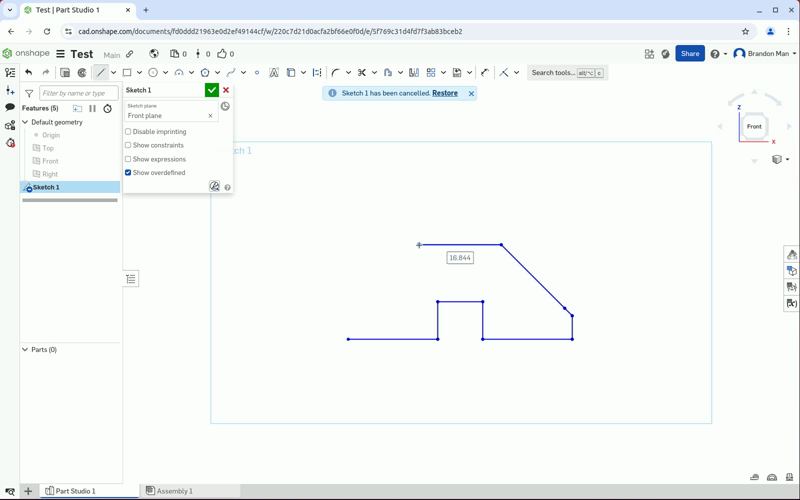
key_down(shift)
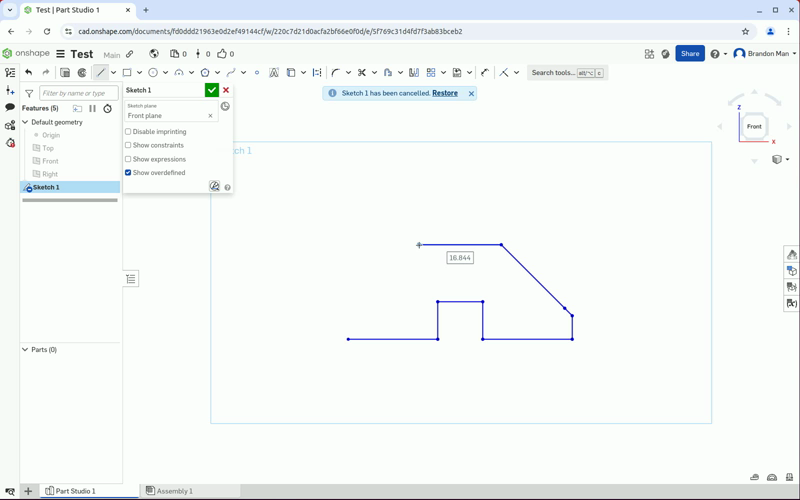
mouse_move(355, 308)
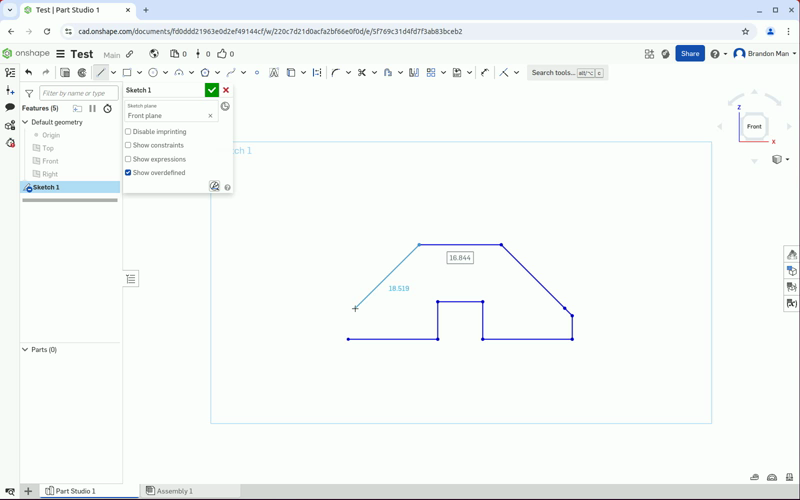
click(355, 308)
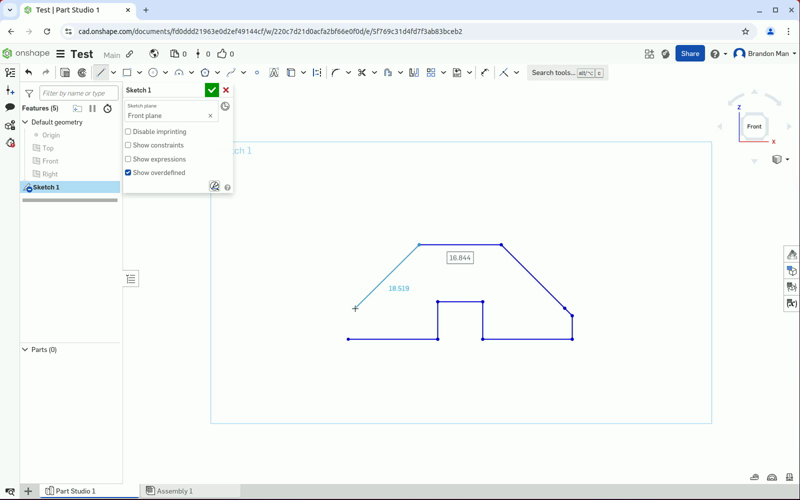
key_up(shift)
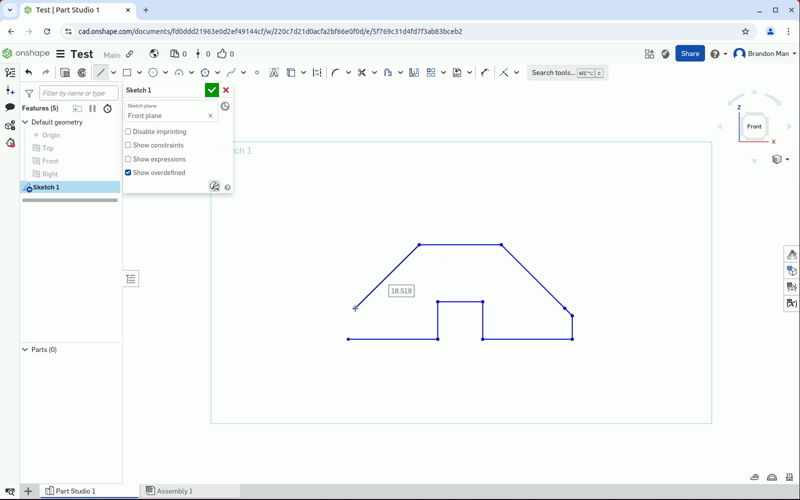
key_down(shift)
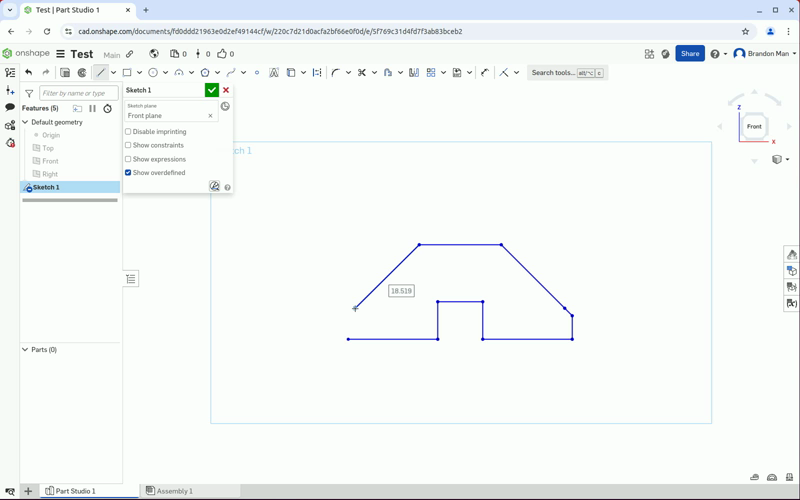
mouse_move(385, 308)
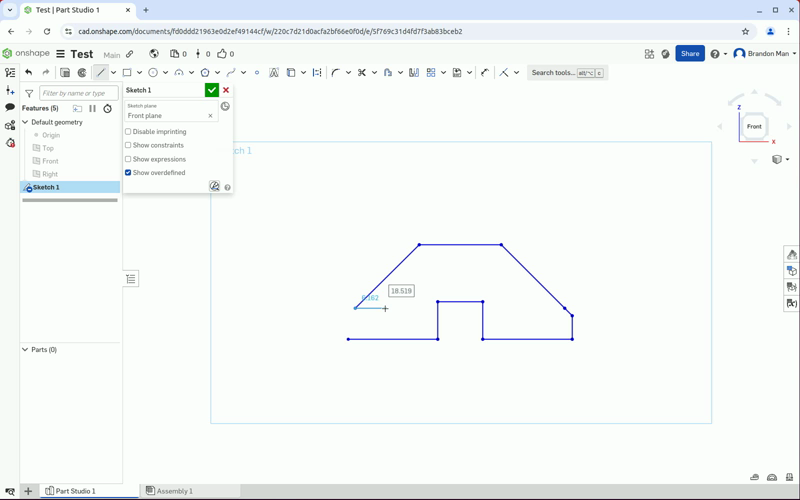
mouse_move(348, 315)
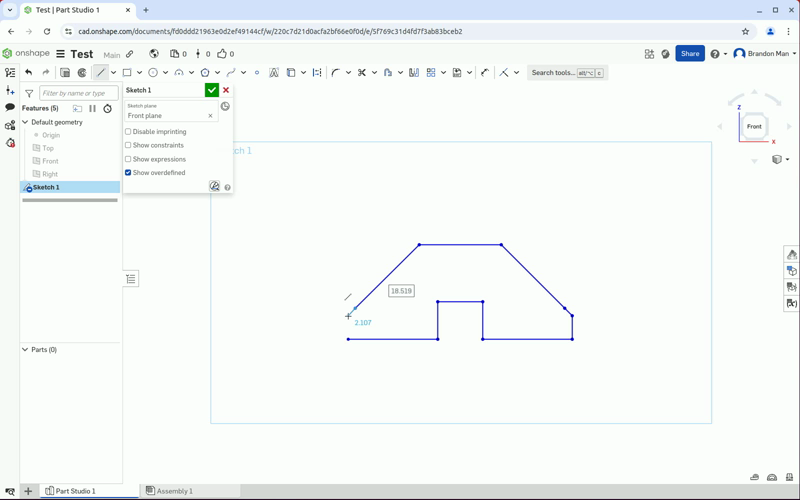
click(348, 315)
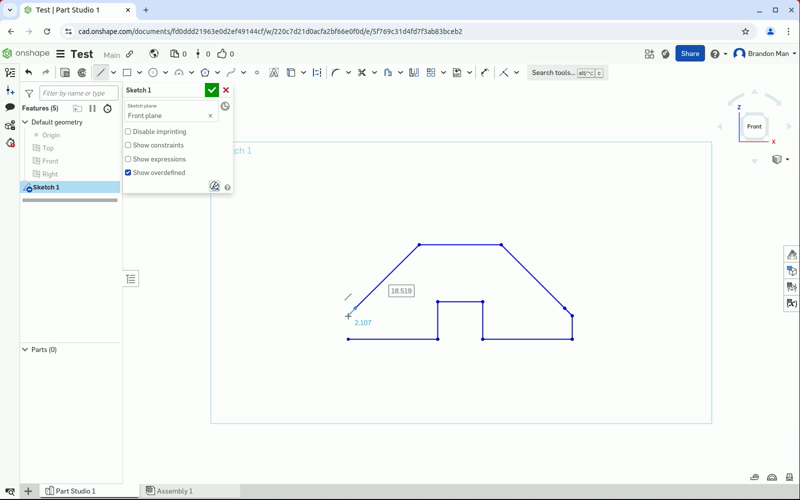
key_up(shift)
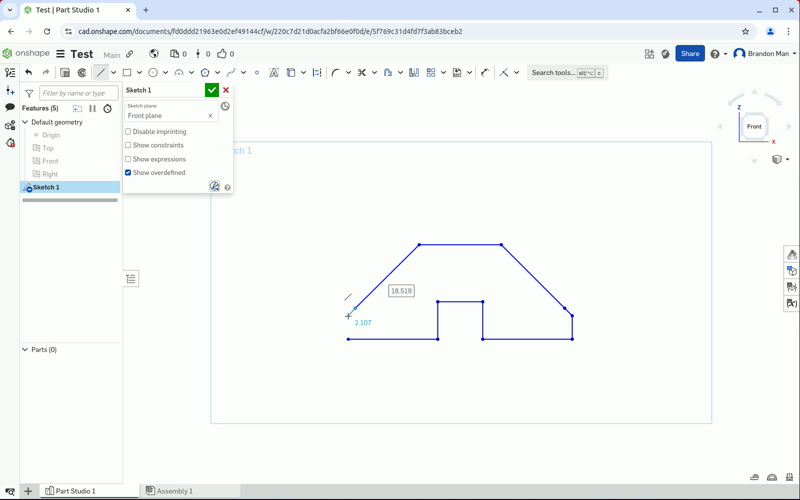
mouse_move(378, 315)
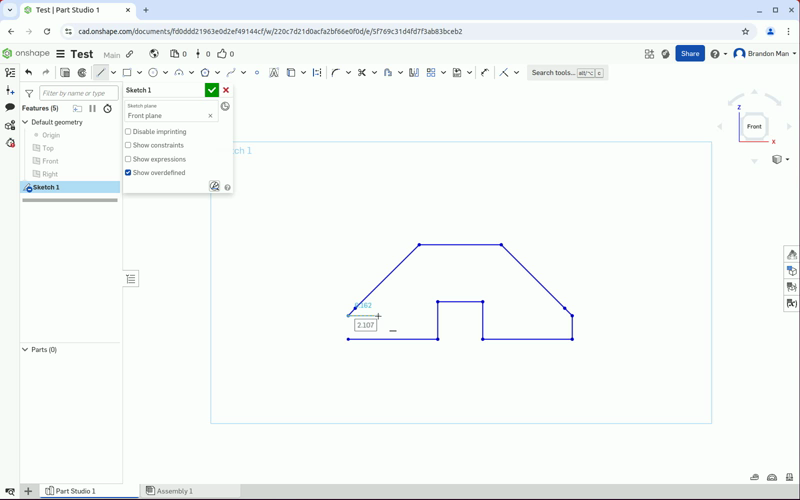
key_down(shift)
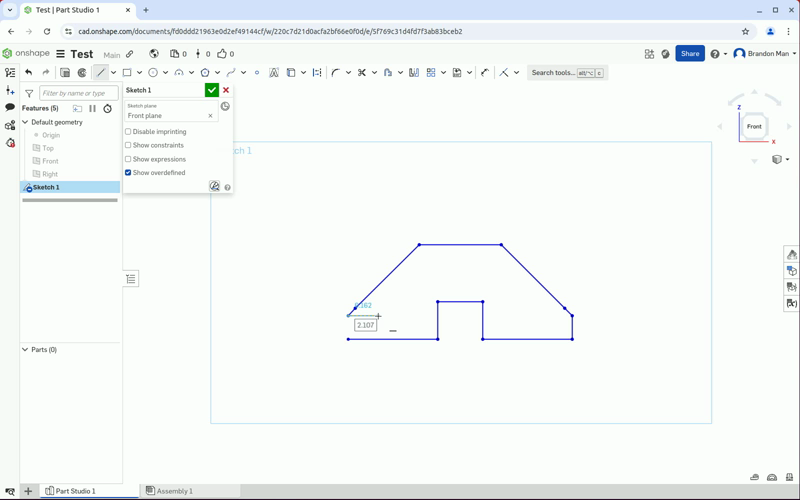
mouse_move(348, 339)
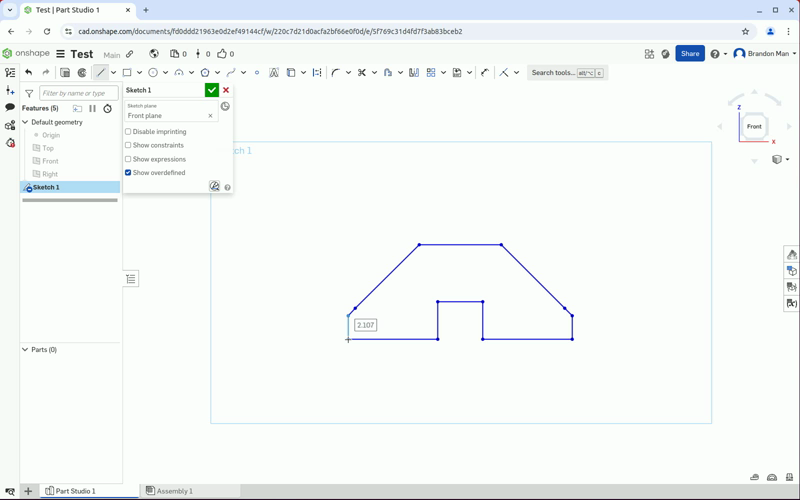
key_up(shift)
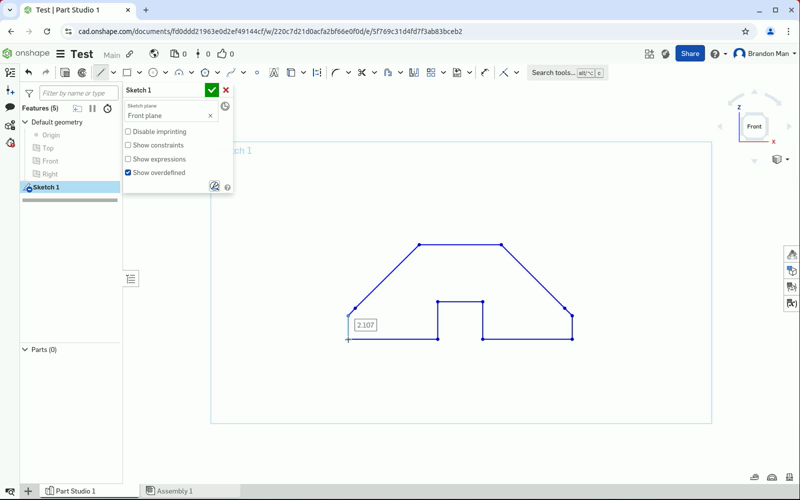
click(348, 339)
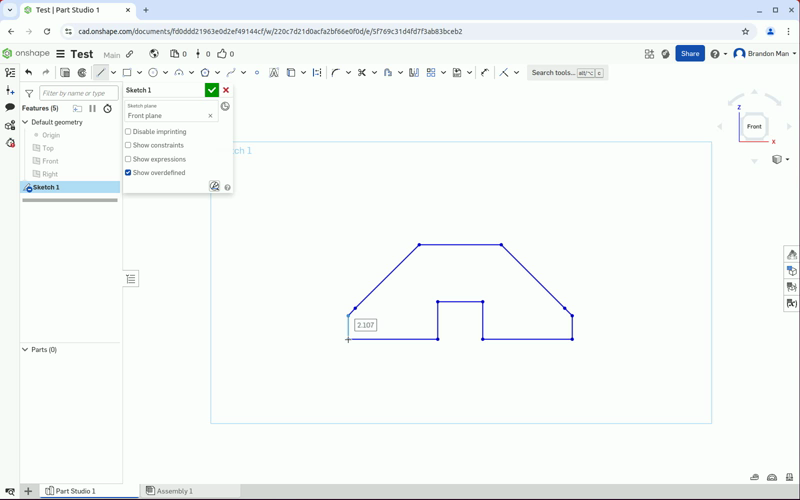
key(esc)
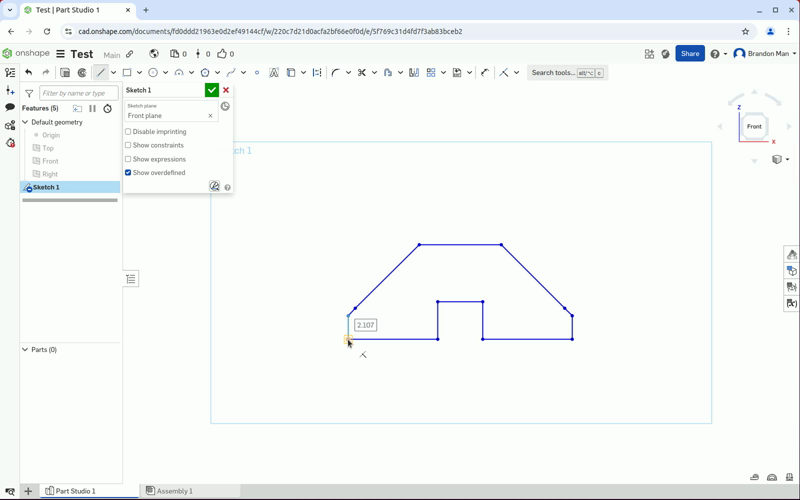
mouse_move(489, 292)
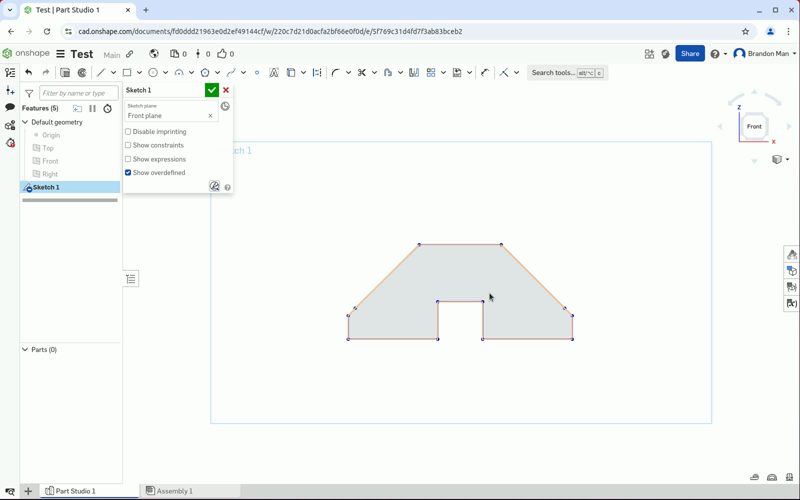
click(489, 292)
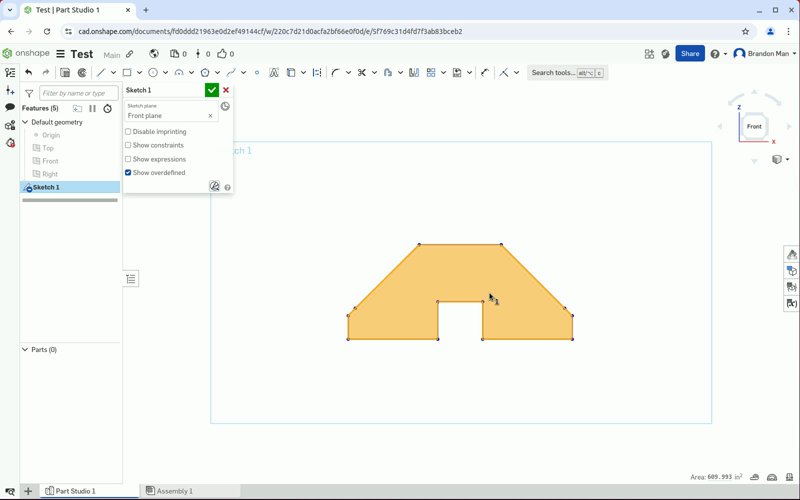
mouse_move(73, 352)
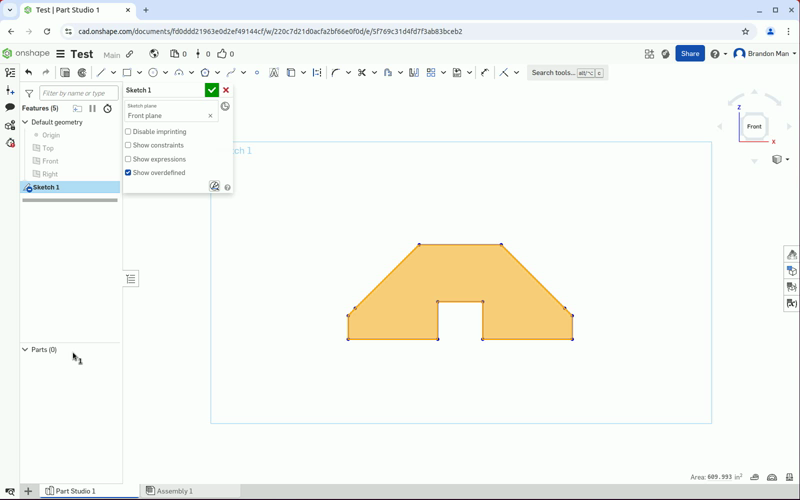
key(shift+y)
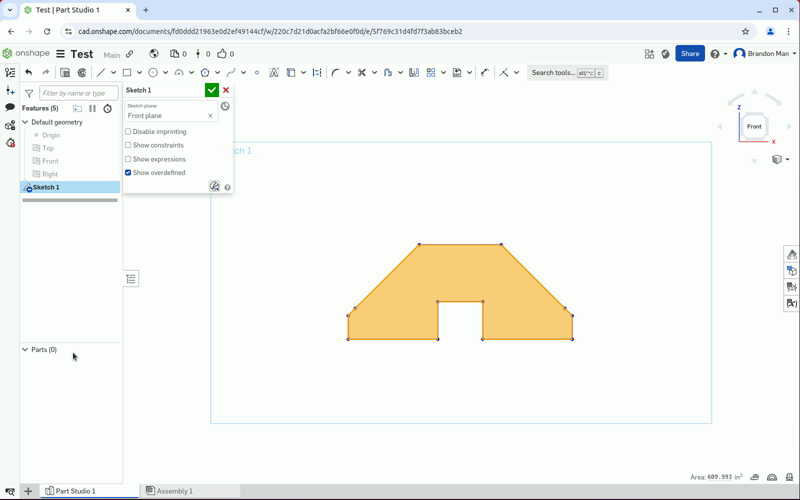
key(shift+e)
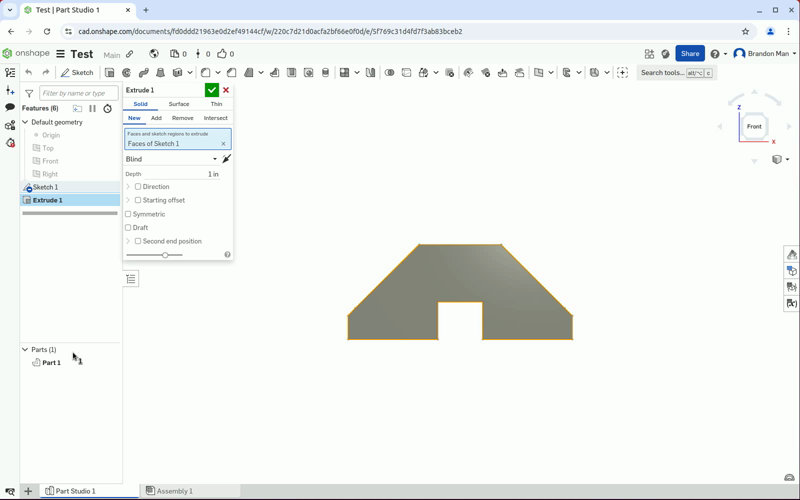
mouse_move(143, 106)
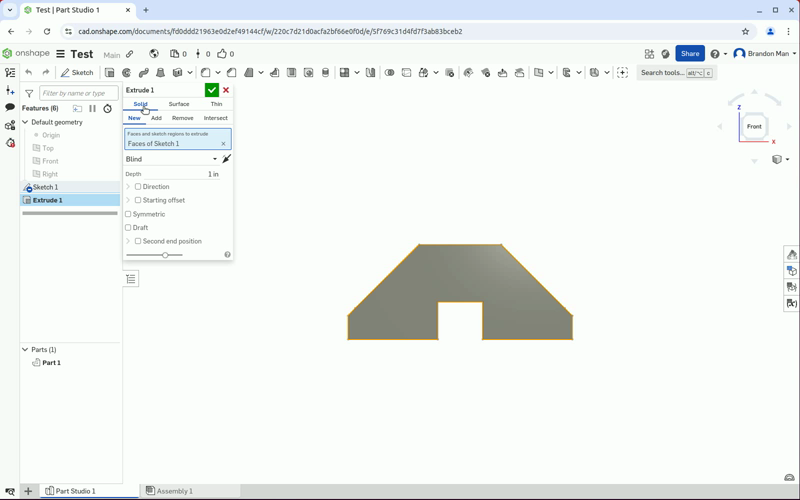
click(143, 106)
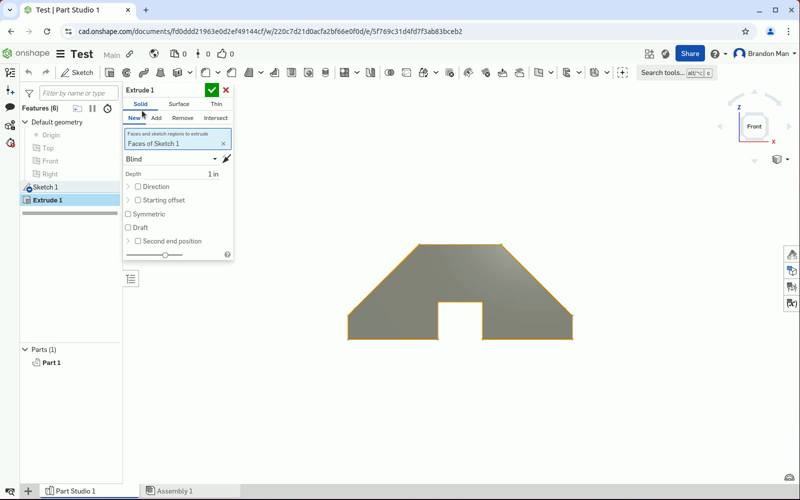
mouse_move(137, 120)
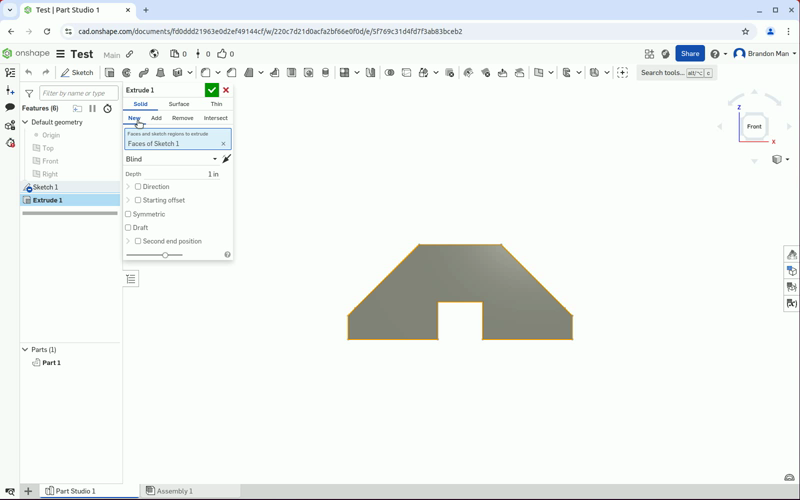
click(137, 120)
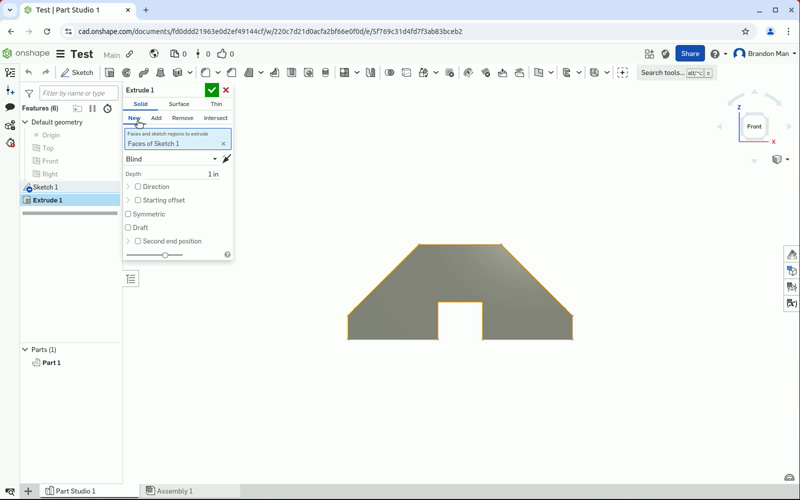
key(tab, 4)
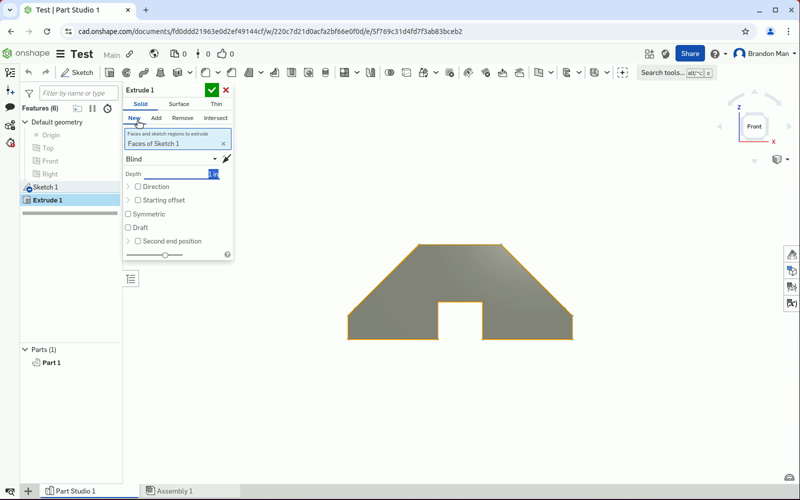
text(23.108)
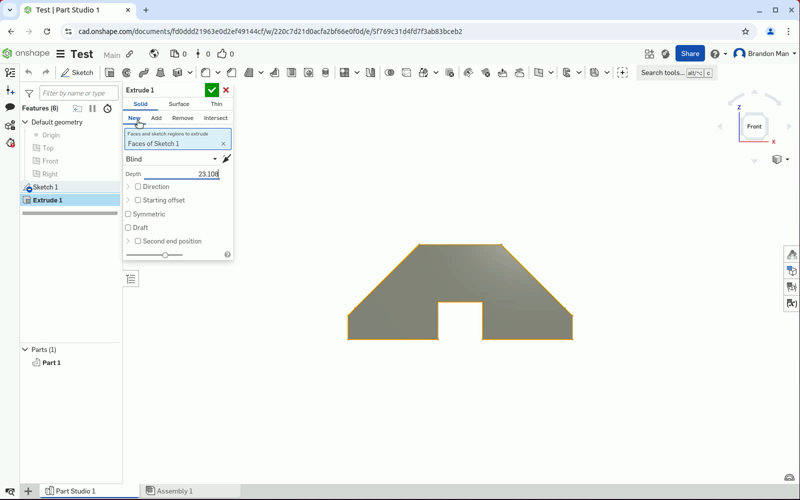
key(tab, 3)
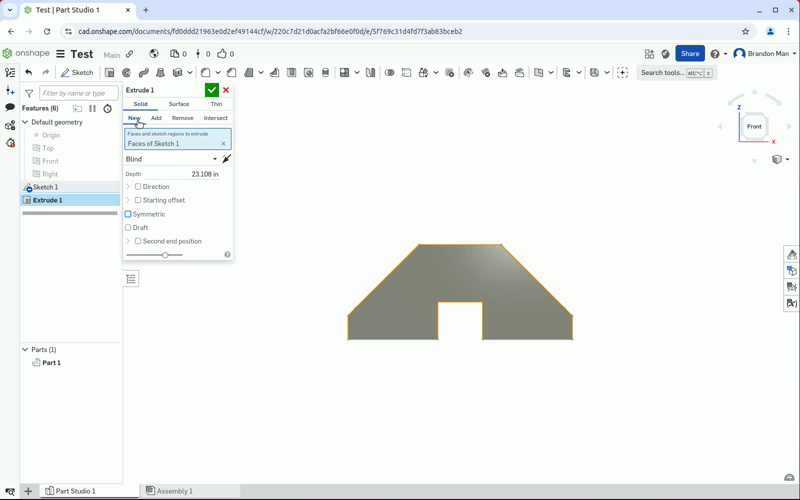
key(space)
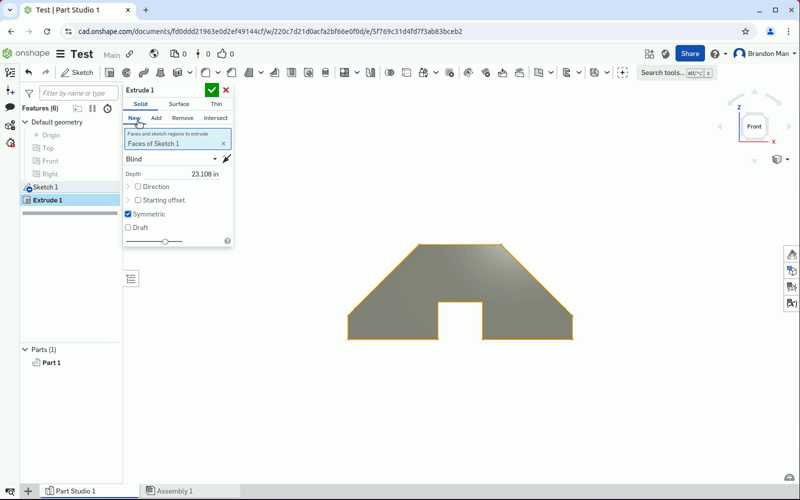
key(enter)
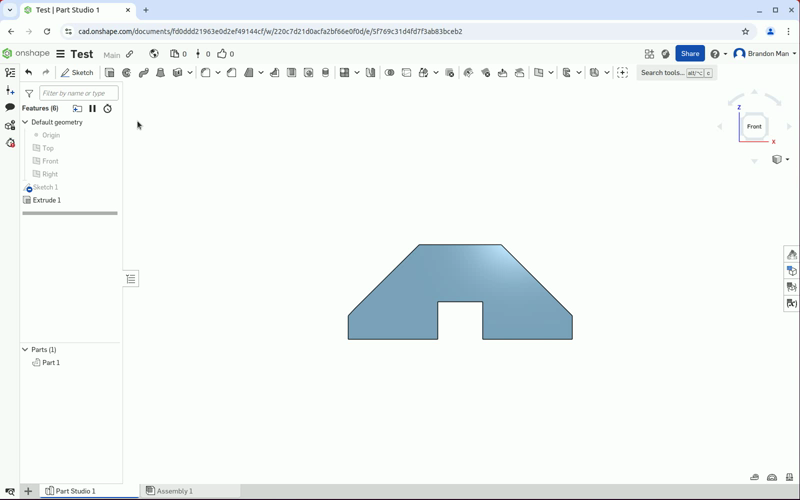
key(shift+h)
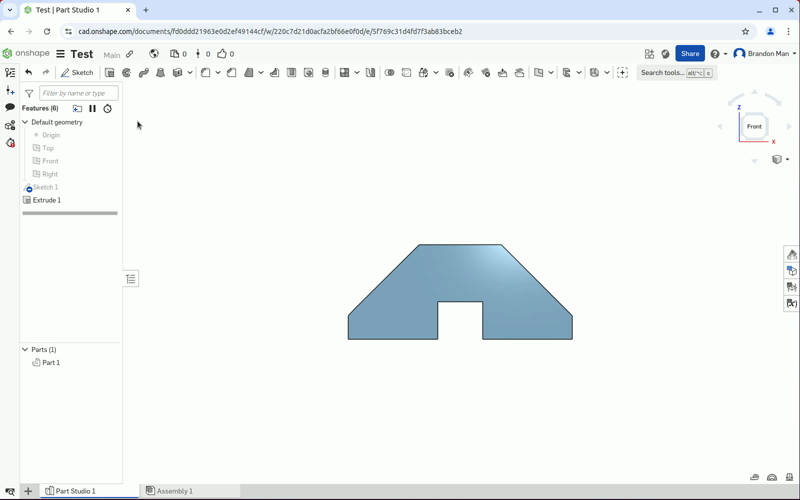
key(shift+h)
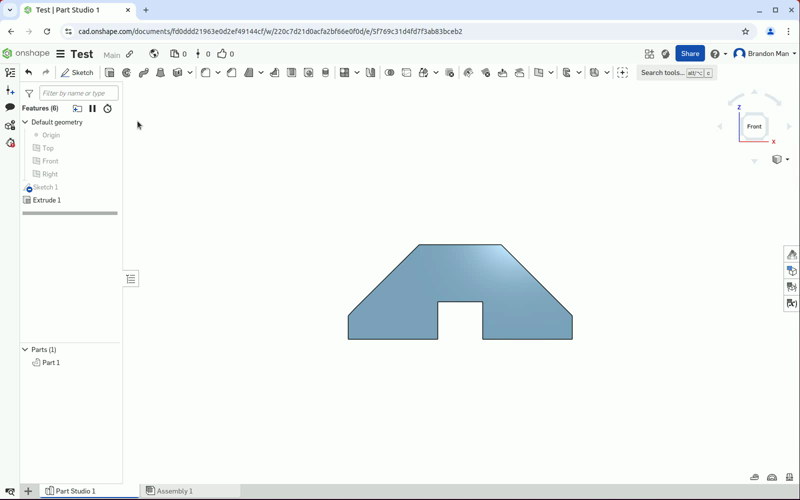
mouse_move(73, 189)
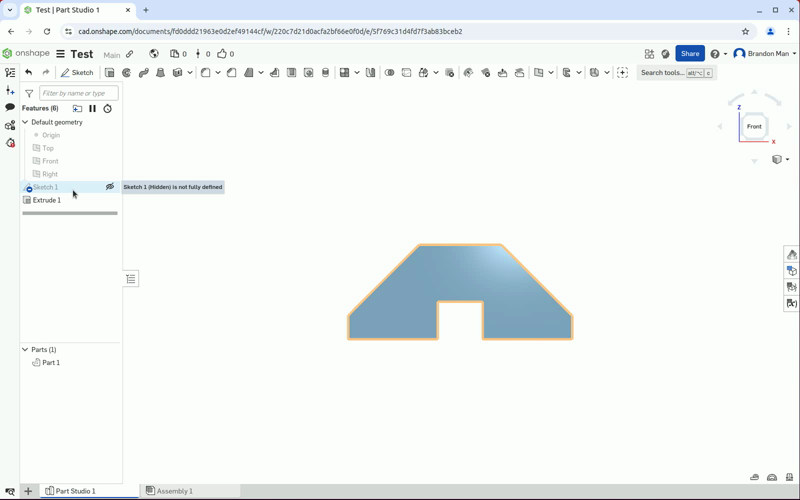
click(73, 189)
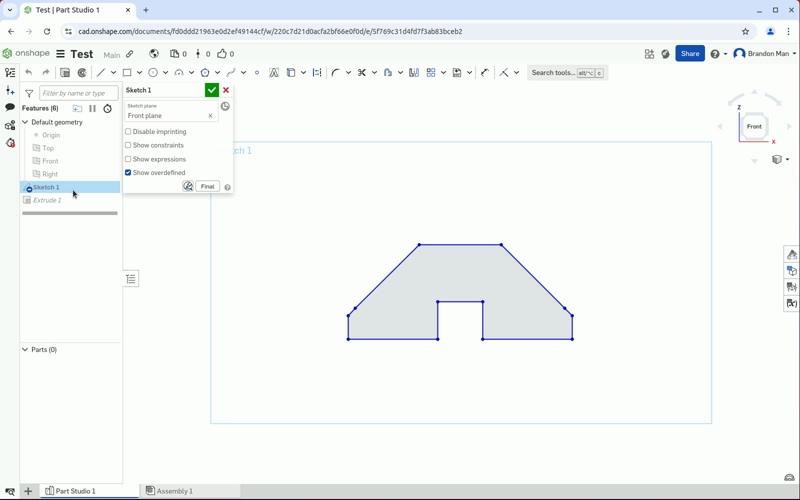
mouse_move(229, 92)
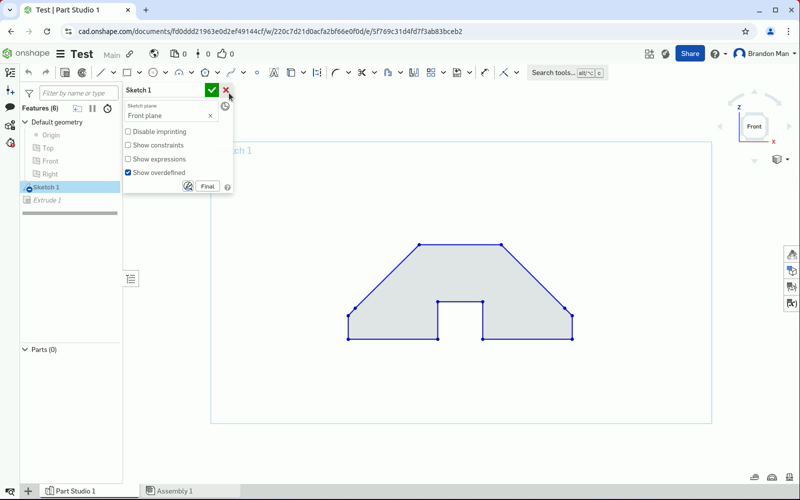
click(229, 92)
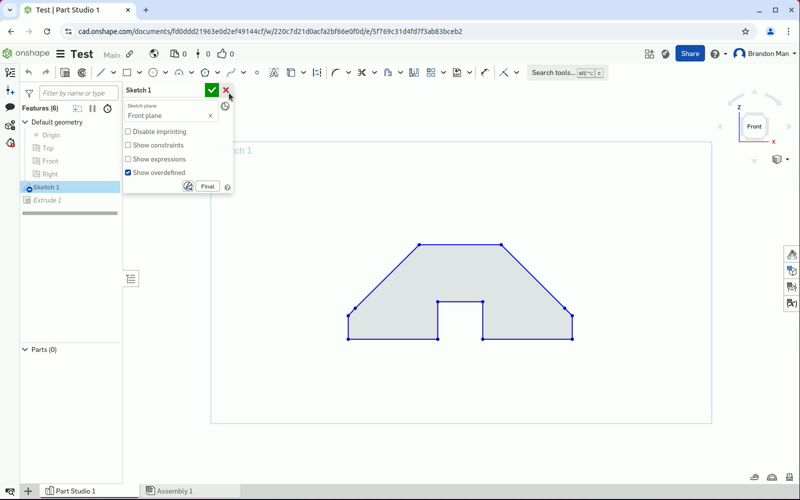
key(shift+s)
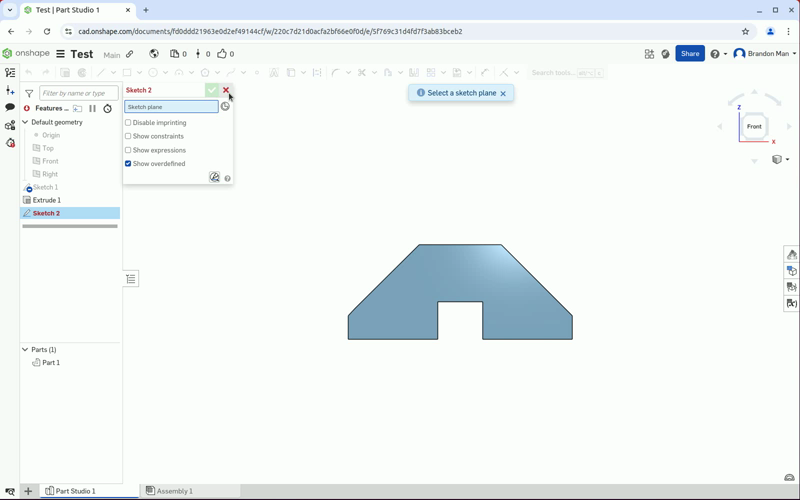
mouse_move(73, 163)
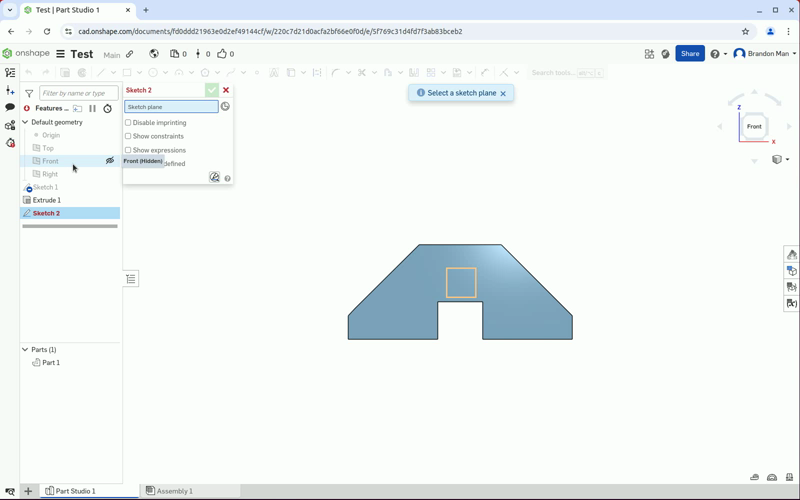
click(73, 163)
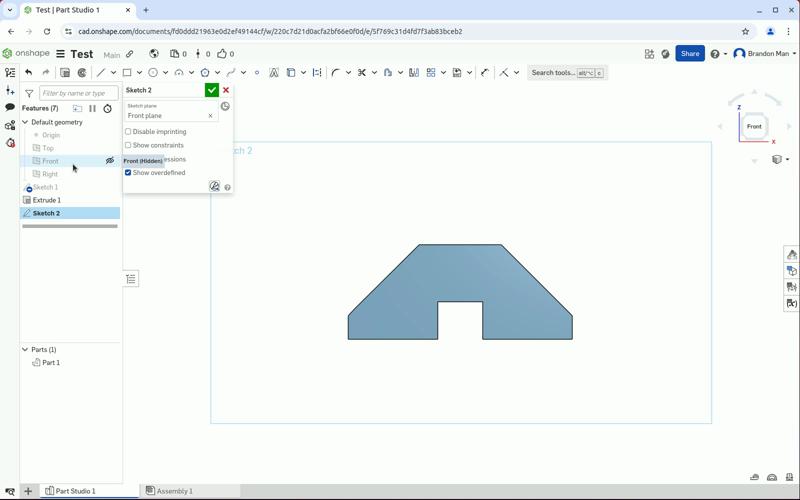
mouse_move(73, 352)
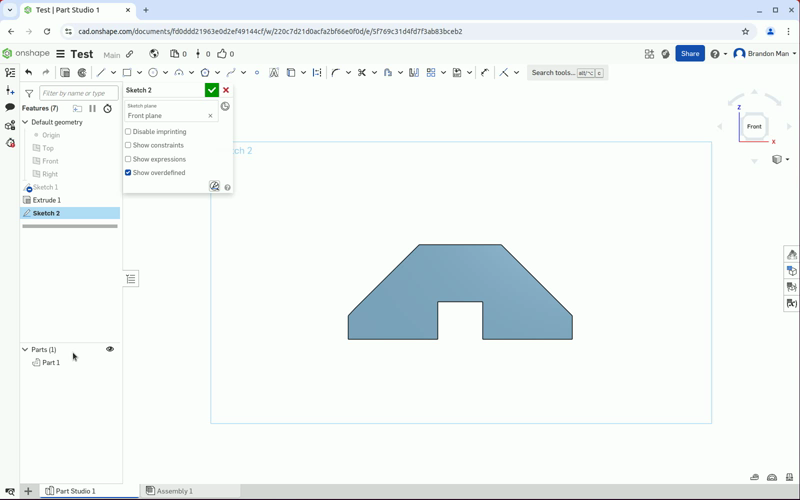
key(y)
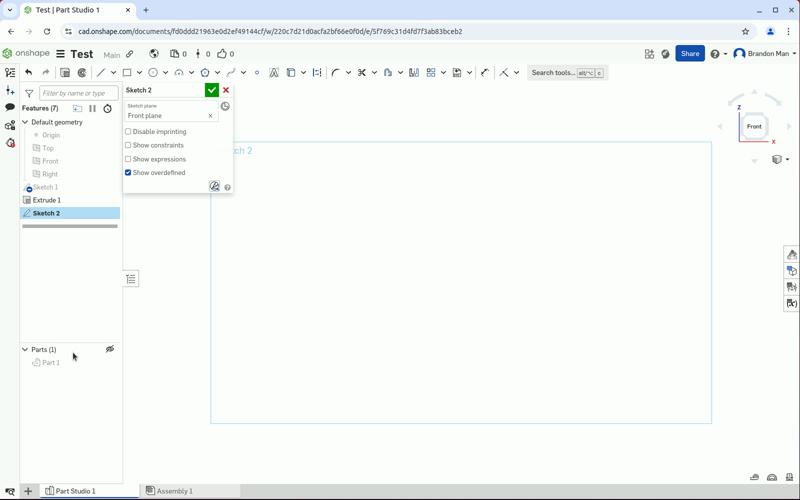
key(l)
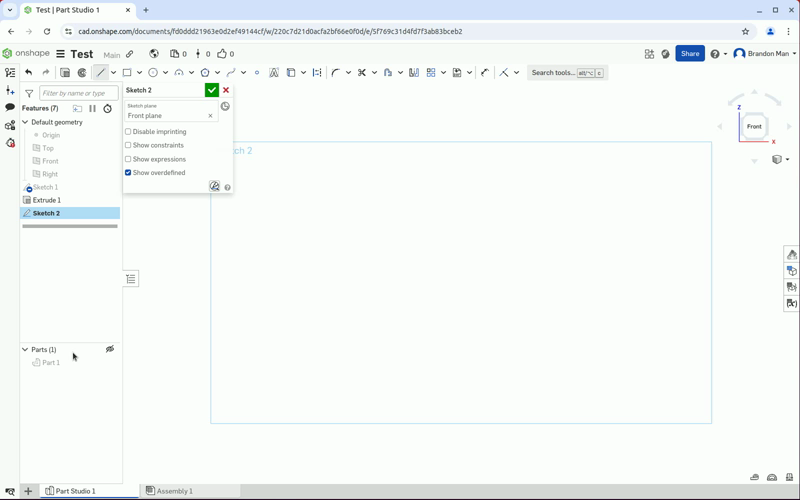
key_down(shift)
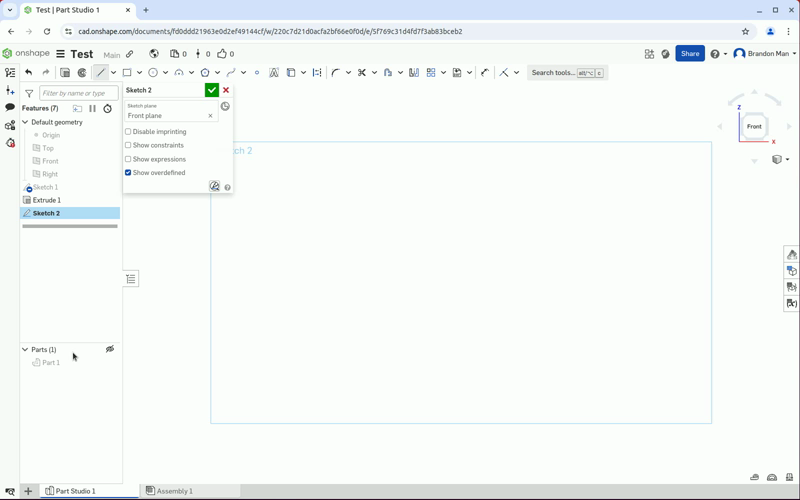
mouse_move(355, 308)
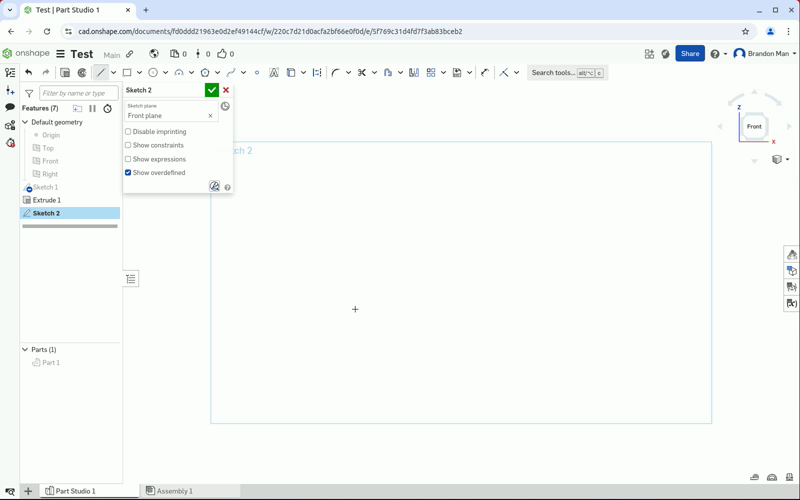
click(355, 308)
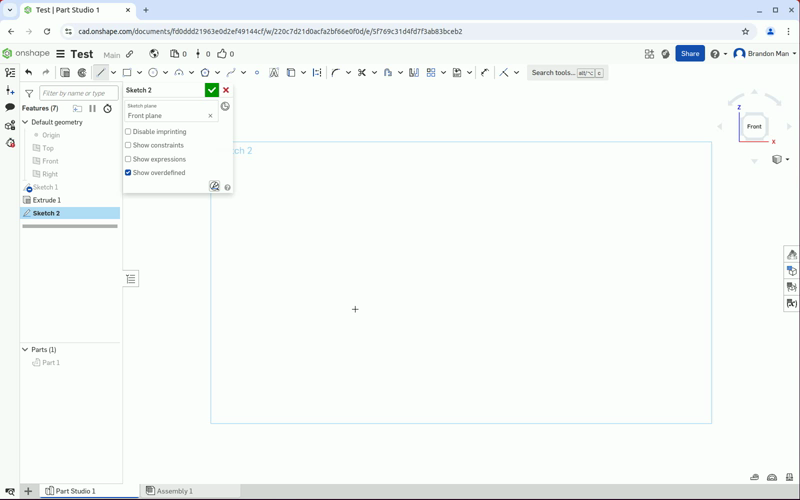
key_up(shift)
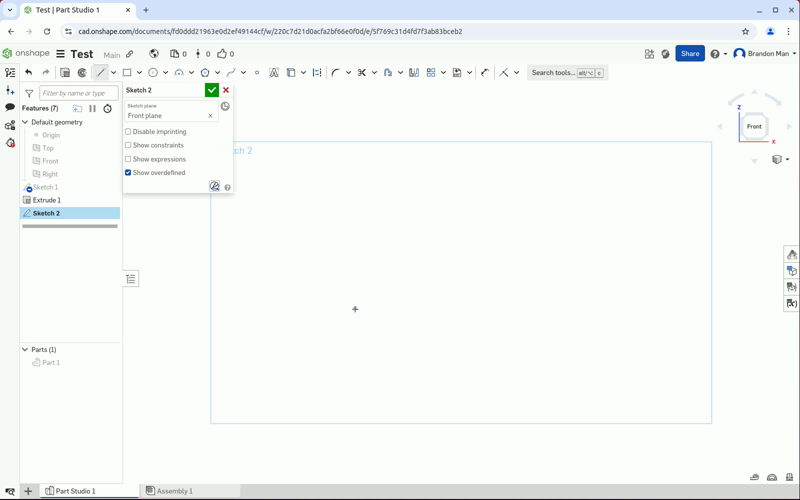
key_down(shift)
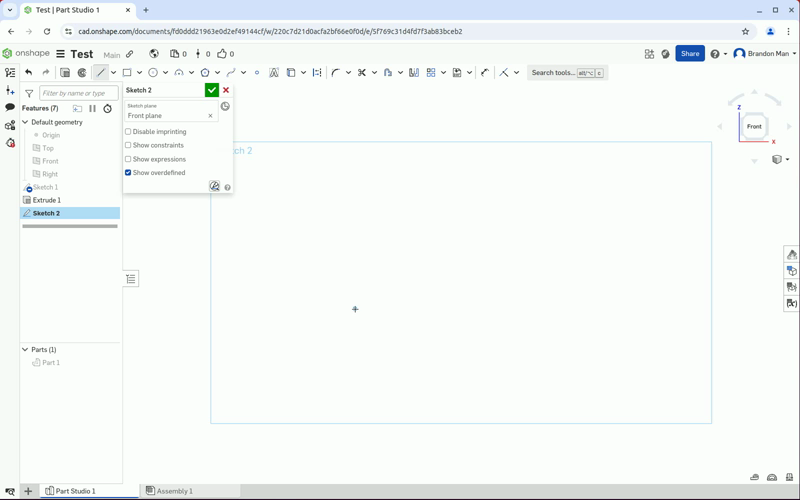
mouse_move(419, 245)
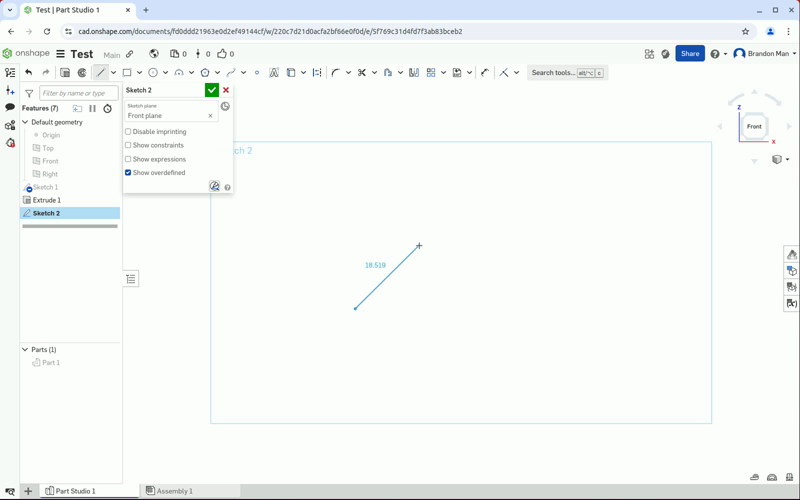
click(419, 245)
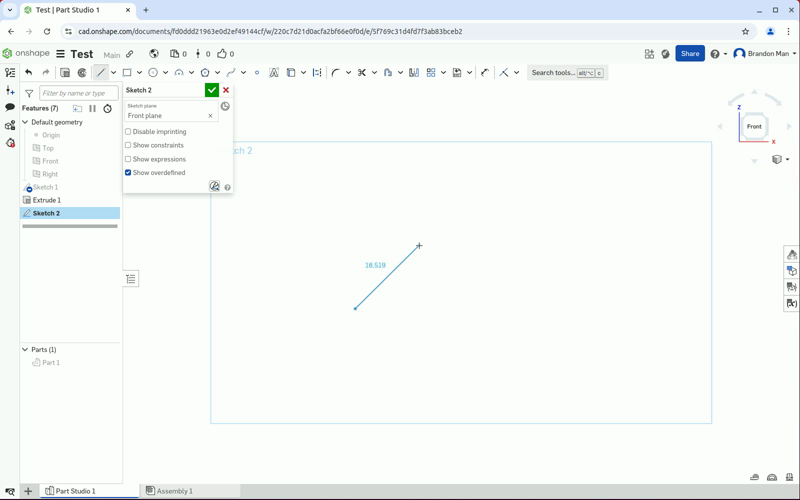
key_up(shift)
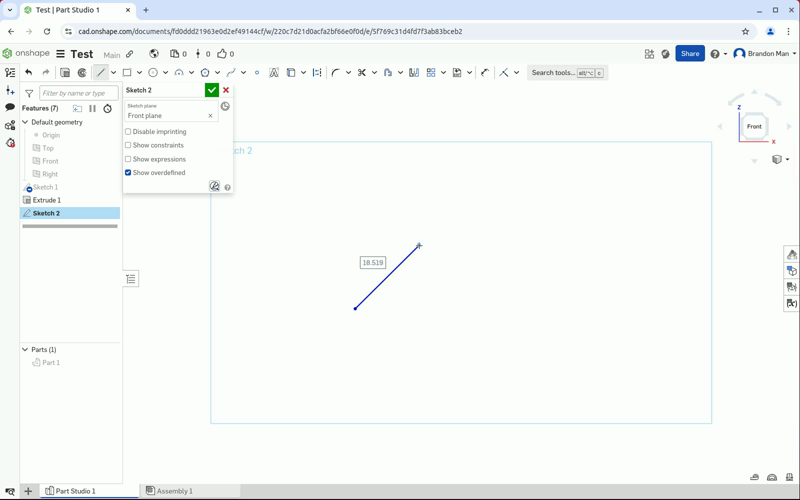
key_down(shift)
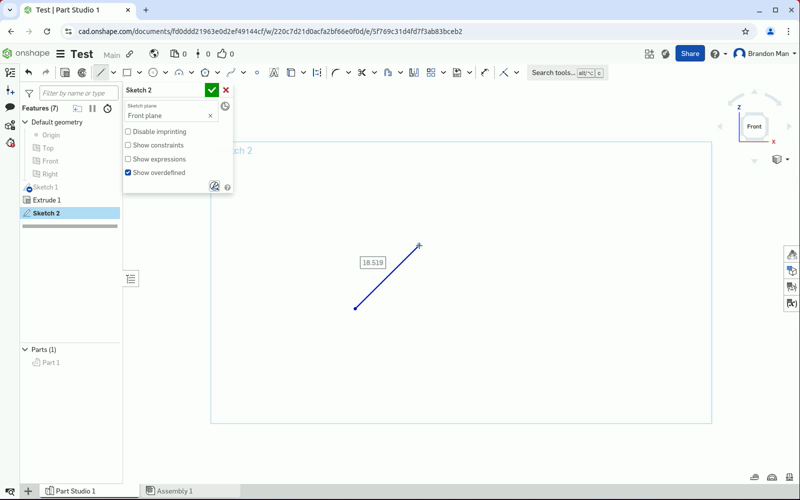
mouse_move(500, 245)
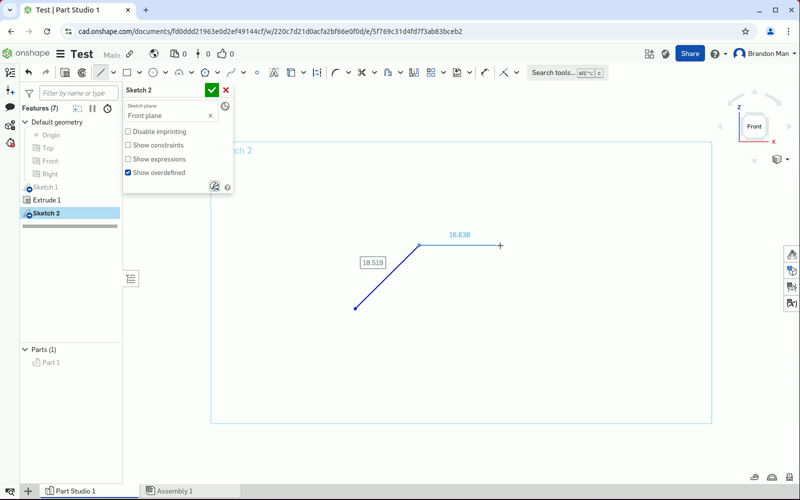
click(500, 245)
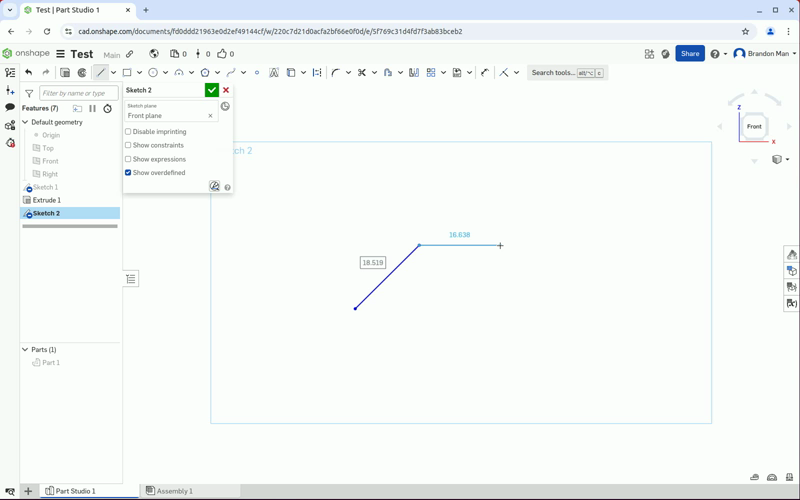
key_up(shift)
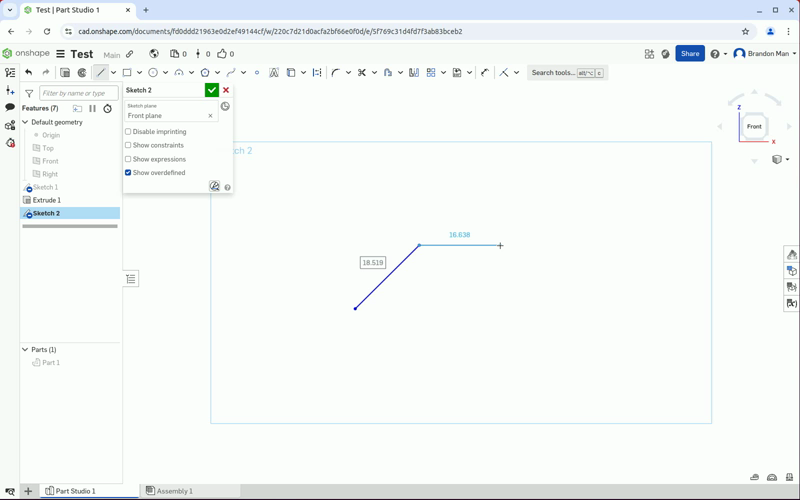
key_down(shift)
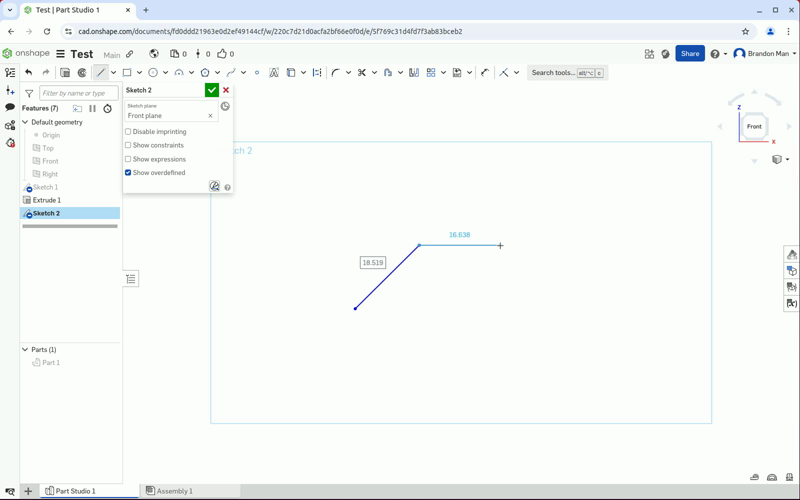
mouse_move(564, 308)
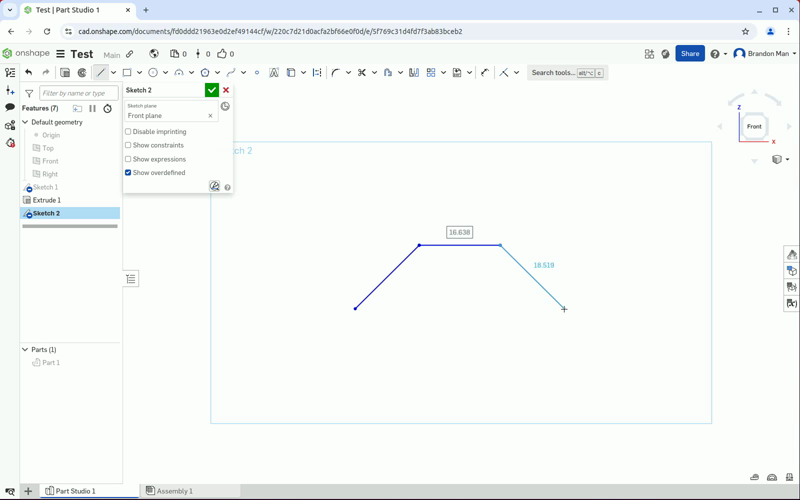
click(564, 308)
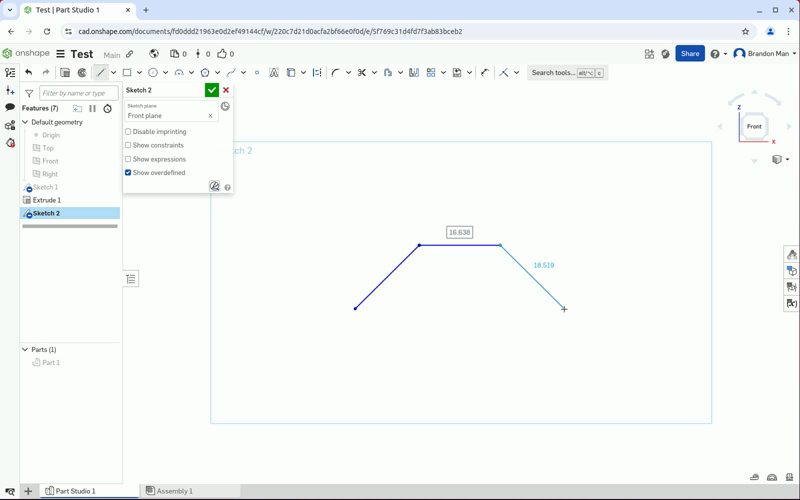
key_up(shift)
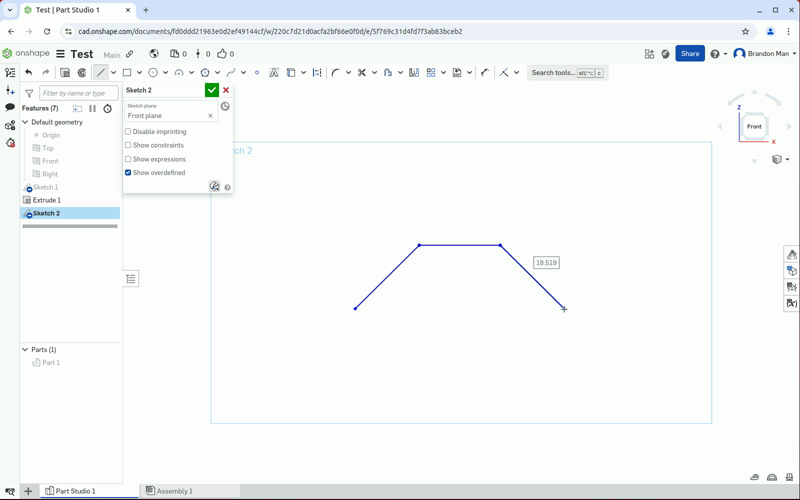
key_down(shift)
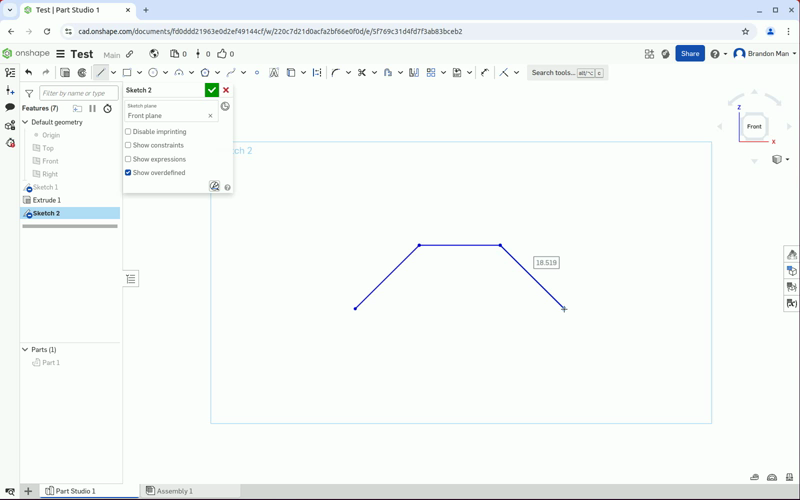
mouse_move(564, 227)
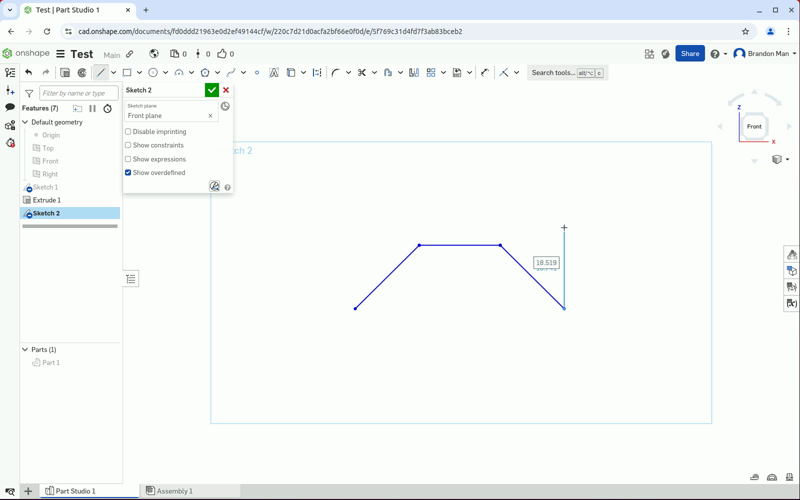
click(564, 227)
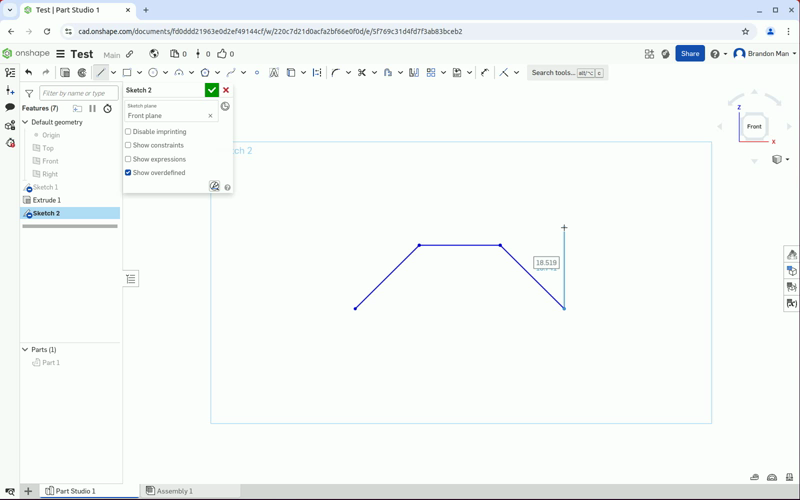
key_up(shift)
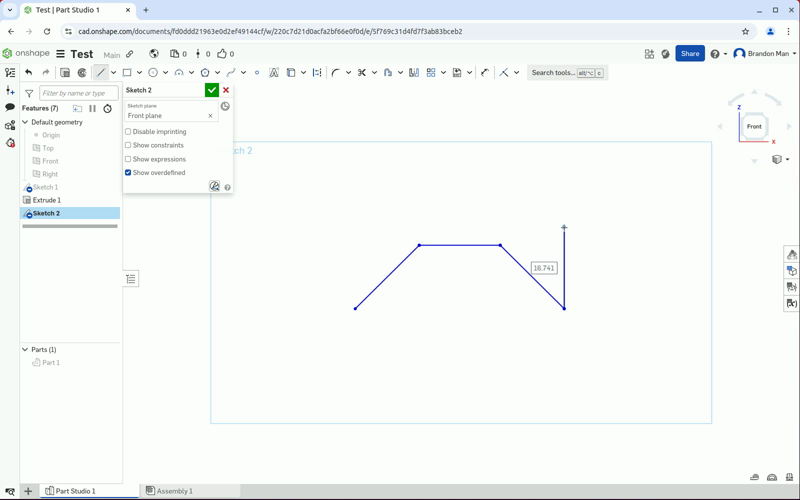
key_down(shift)
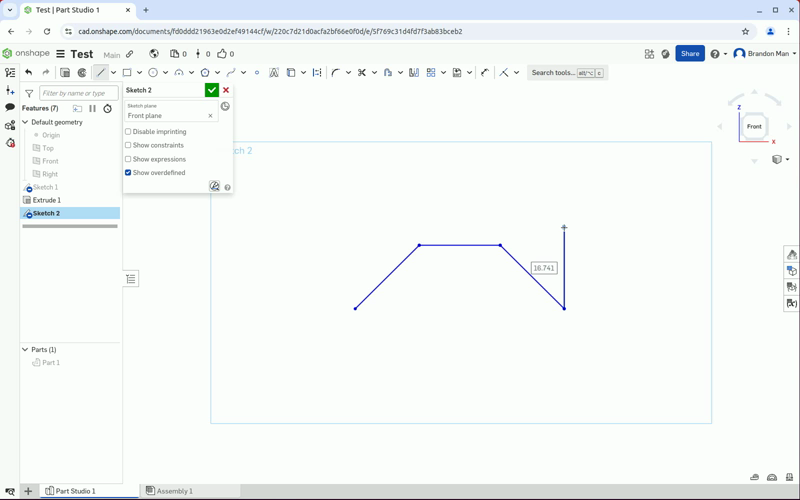
mouse_move(355, 227)
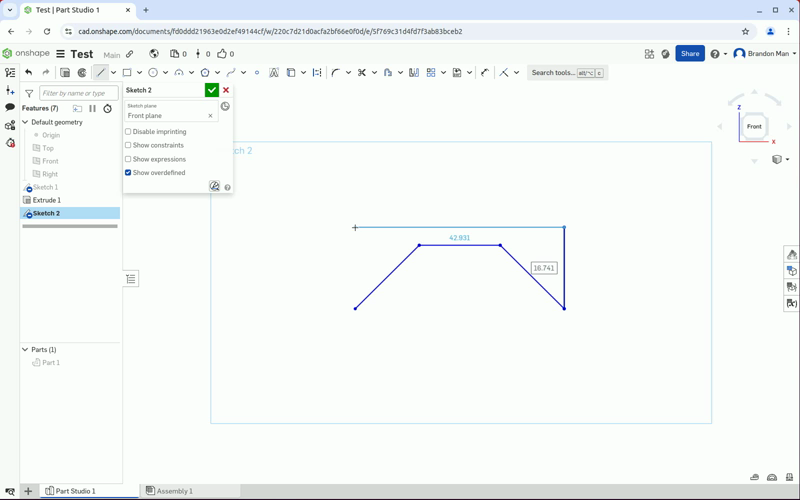
click(355, 227)
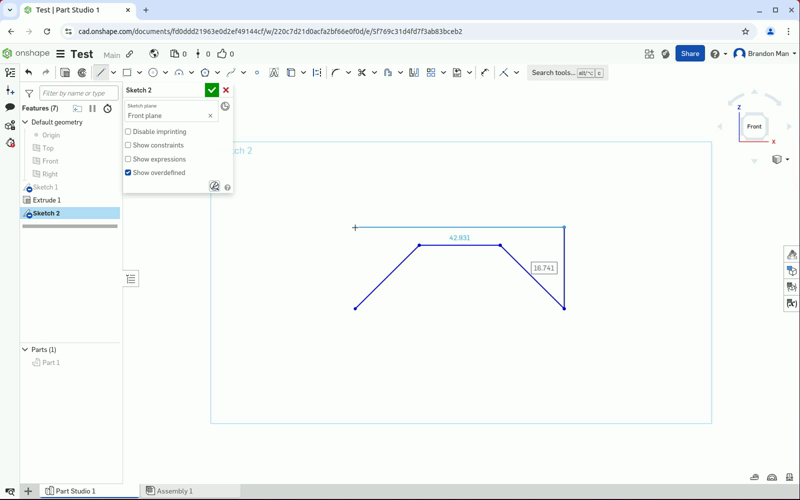
key_up(shift)
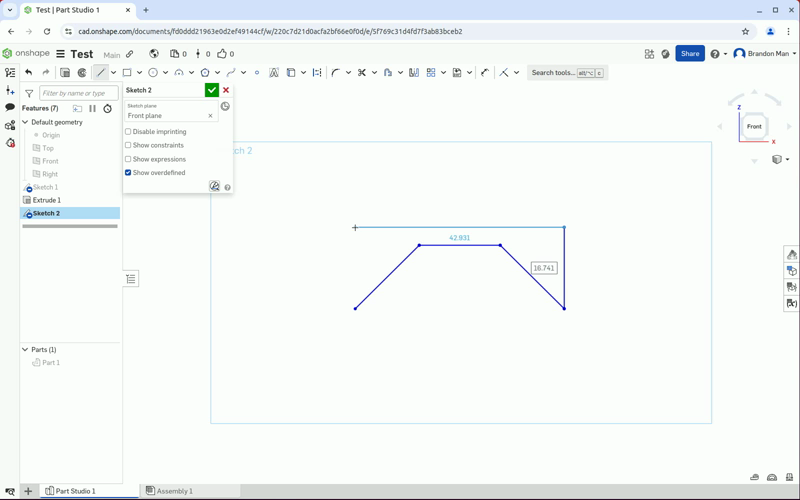
key_down(shift)
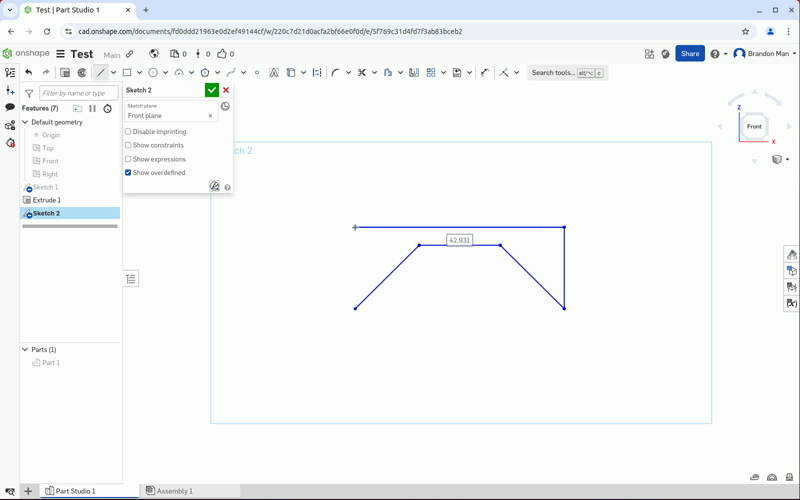
mouse_move(355, 308)
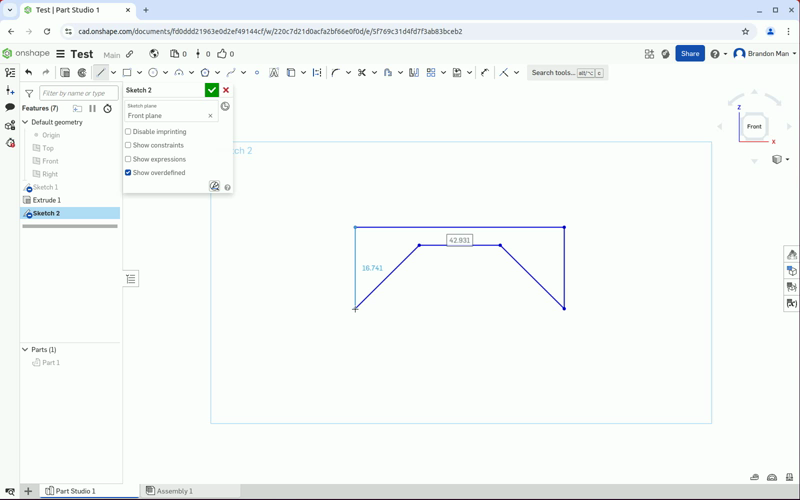
key_up(shift)
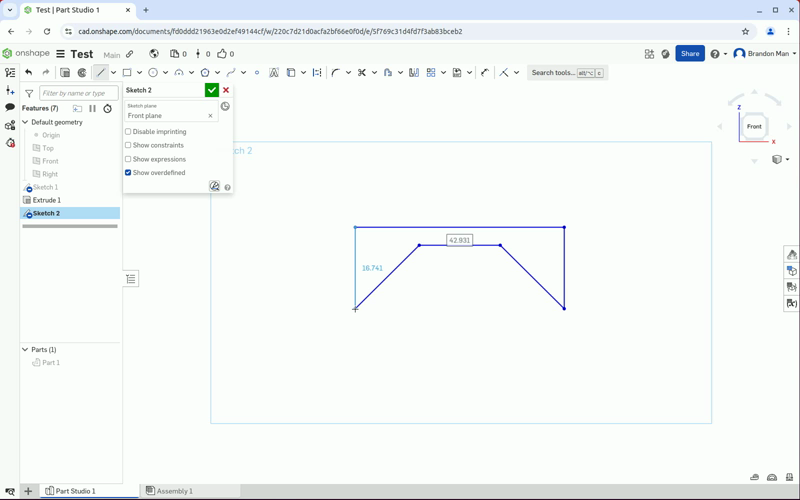
click(355, 308)
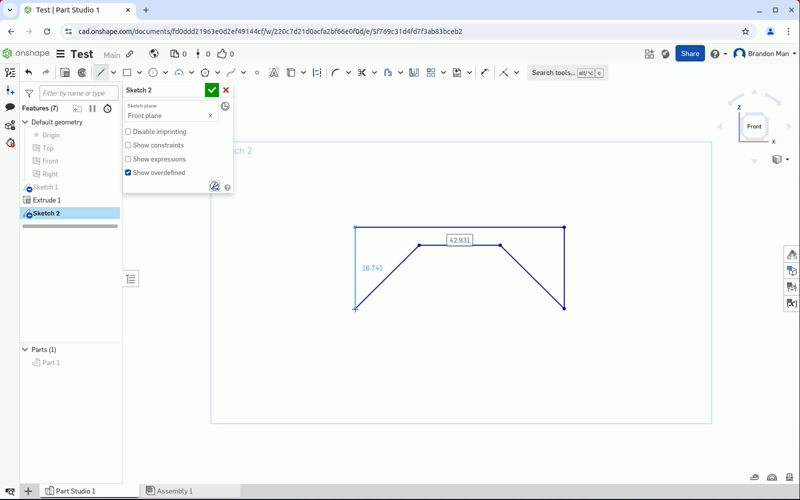
key(esc)
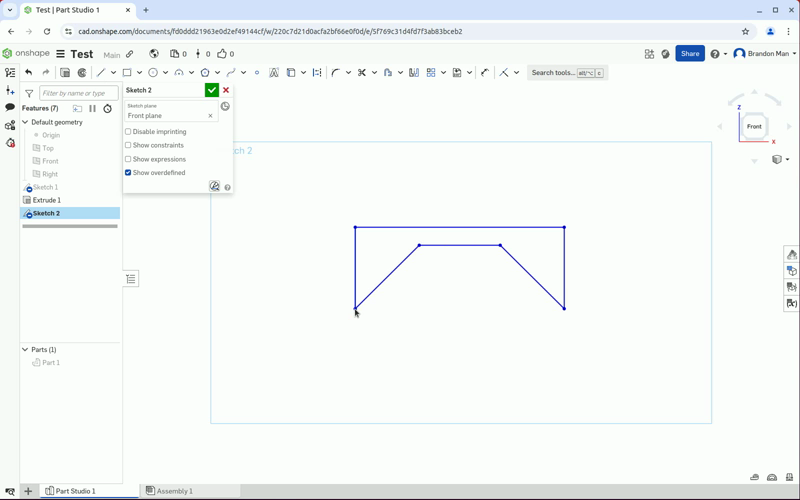
mouse_move(537, 243)
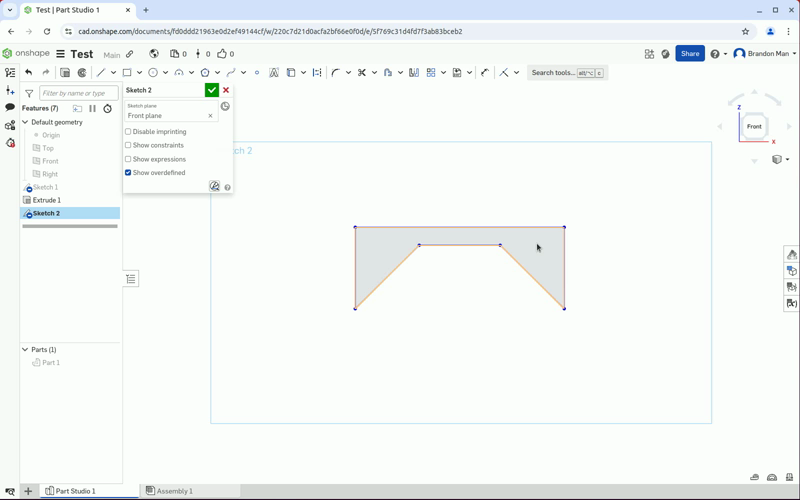
click(537, 243)
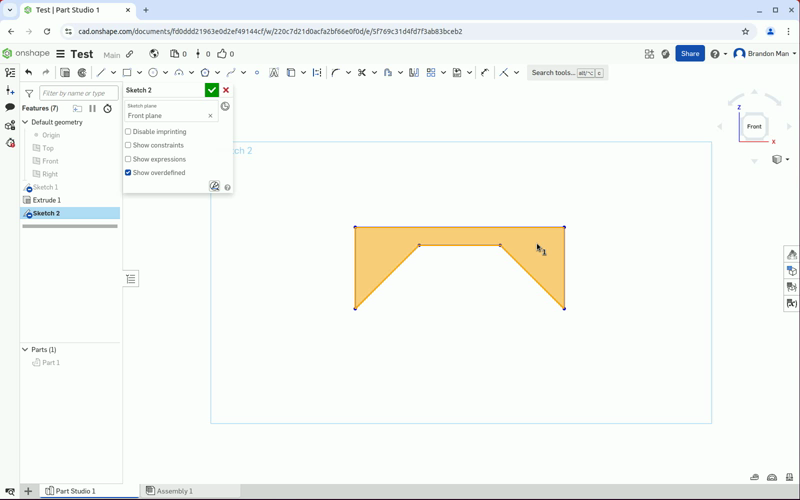
mouse_move(73, 352)
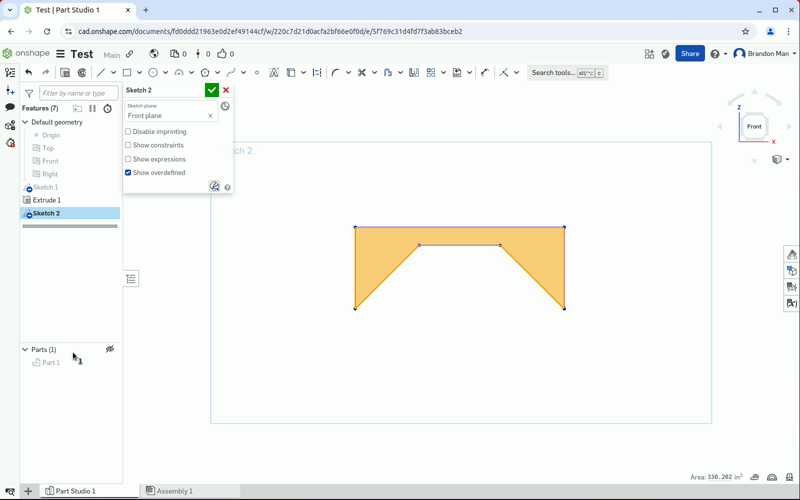
key(shift+y)
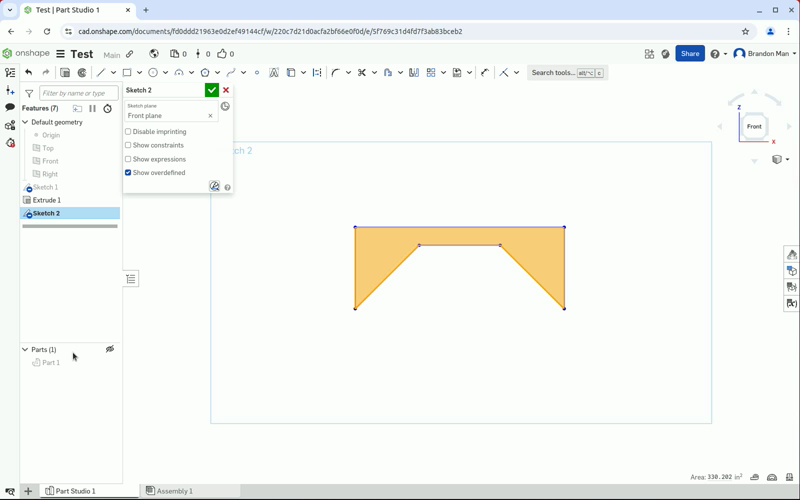
key(shift+e)
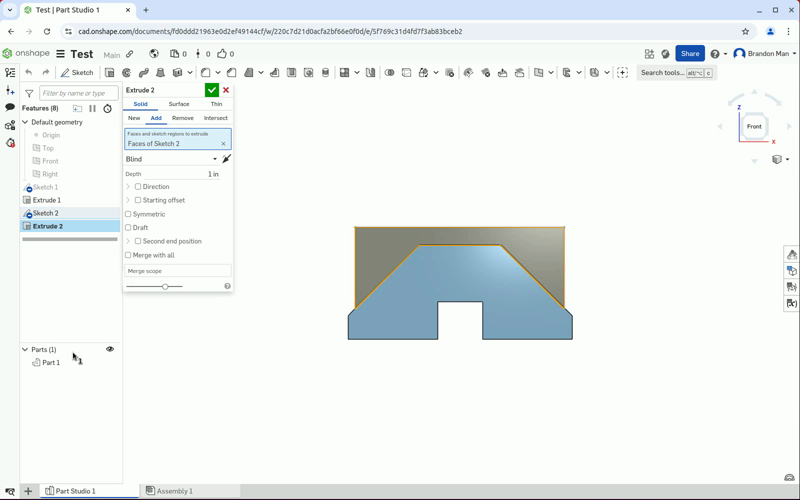
mouse_move(143, 106)
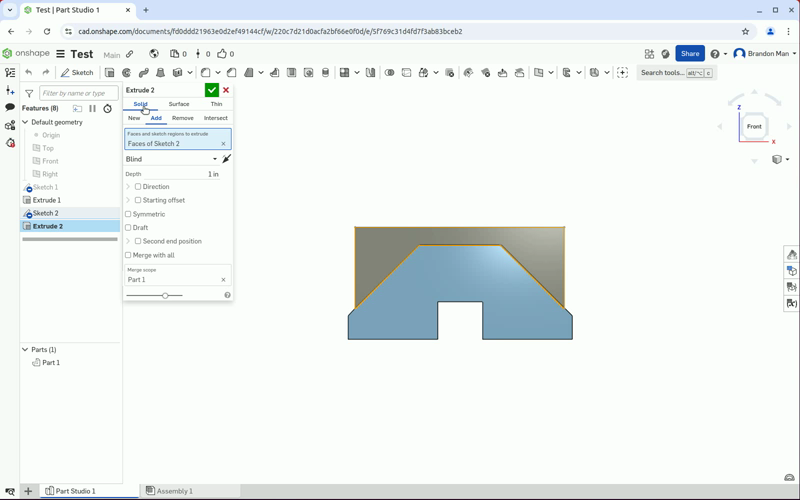
click(143, 106)
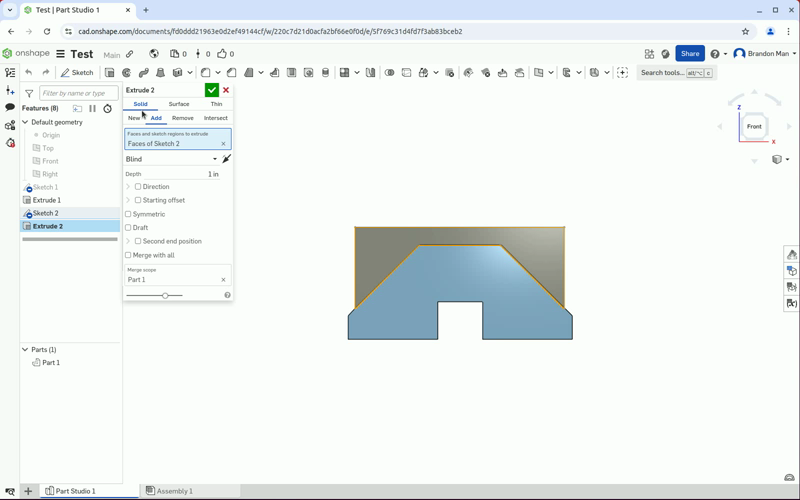
mouse_move(137, 120)
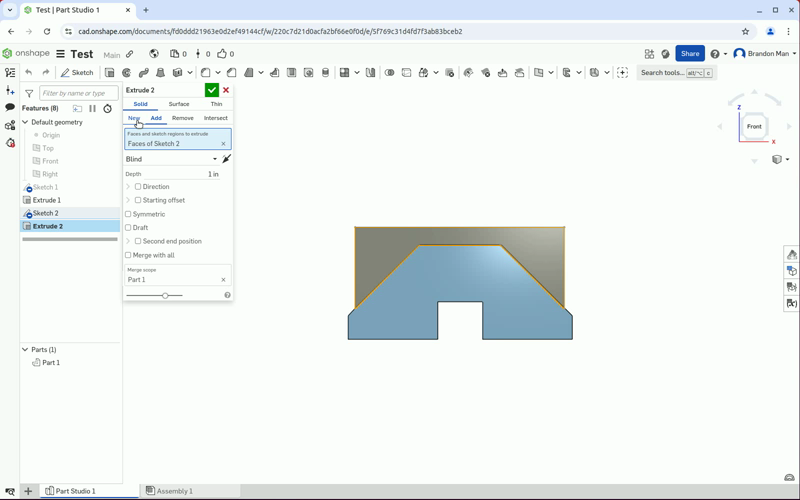
click(137, 120)
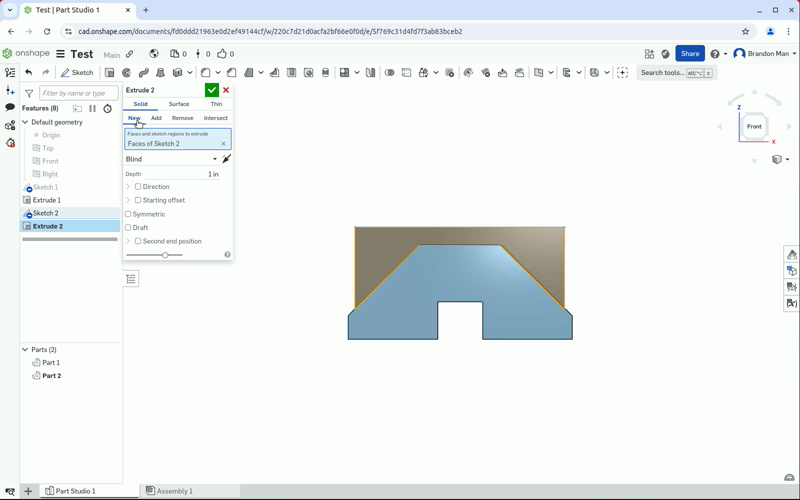
key(tab, 4)
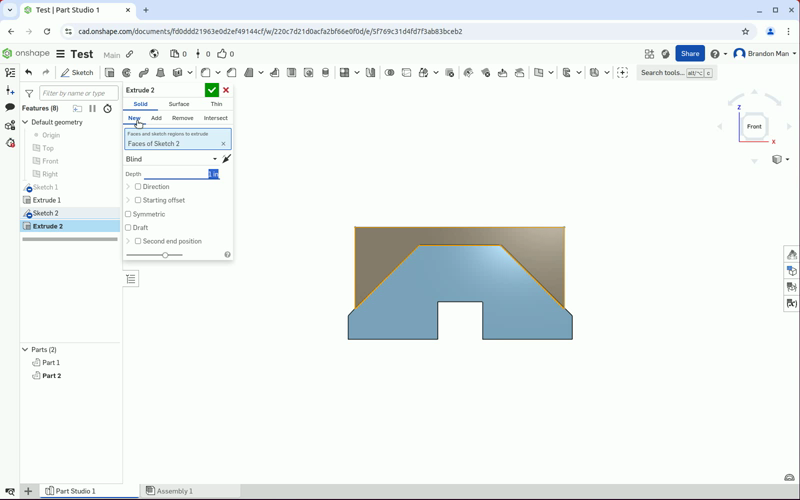
text(10.592)
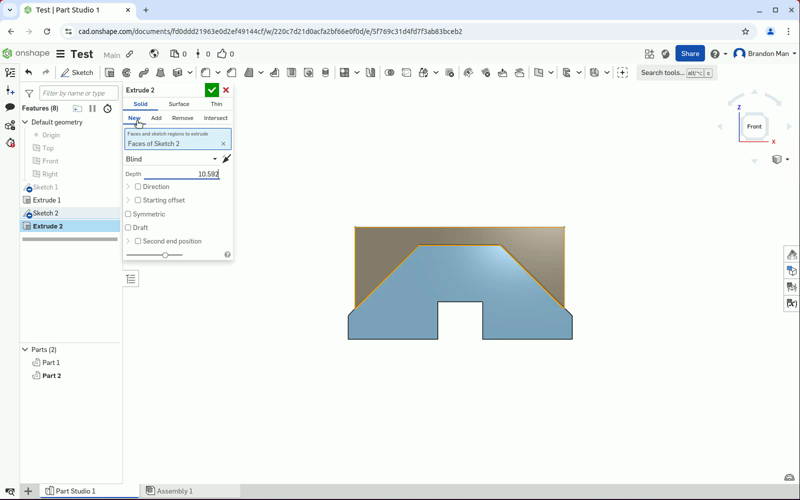
key(tab, 3)
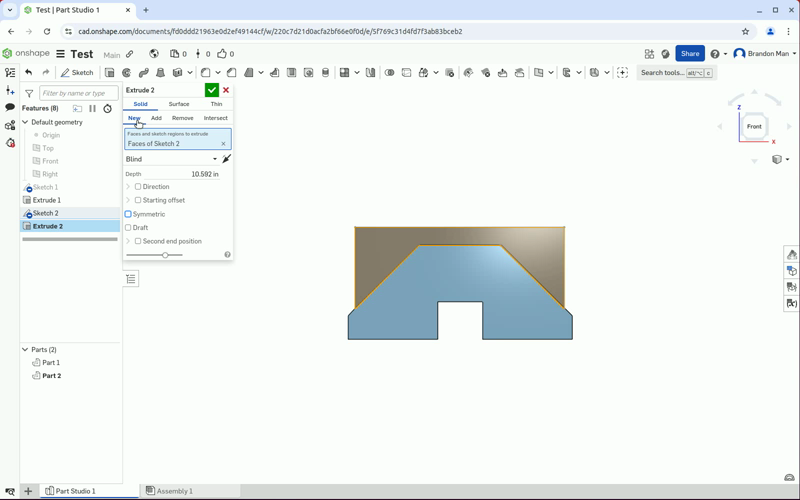
key(space)
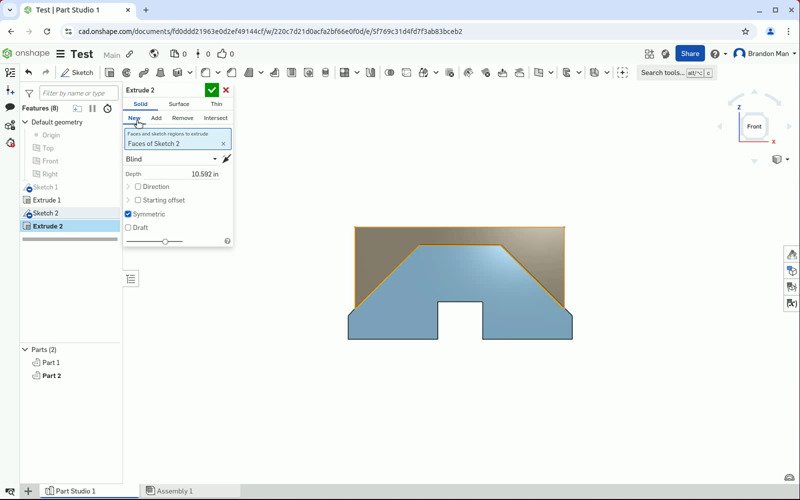
key(enter)
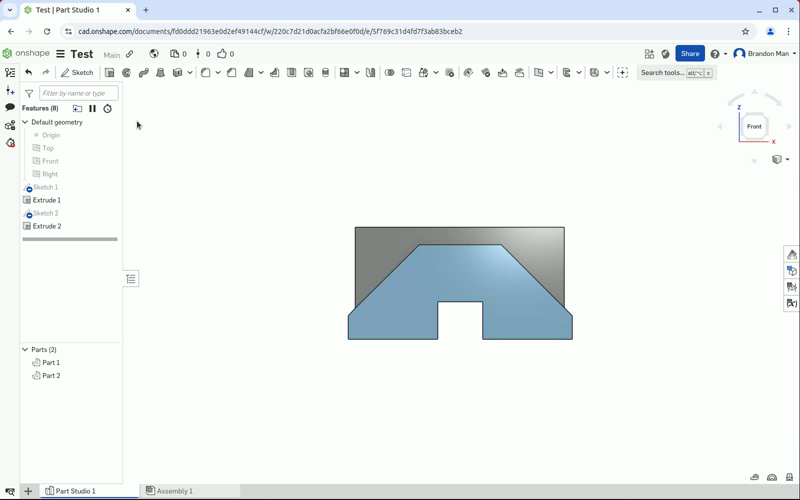
key(shift+h)
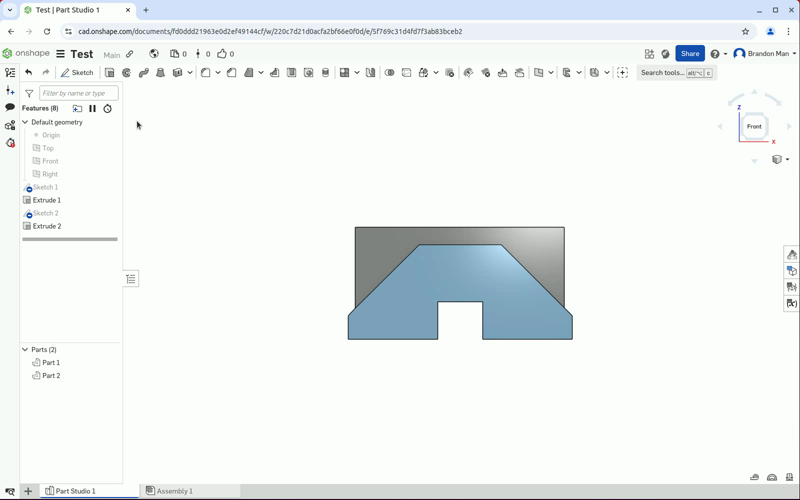
key(shift+h)
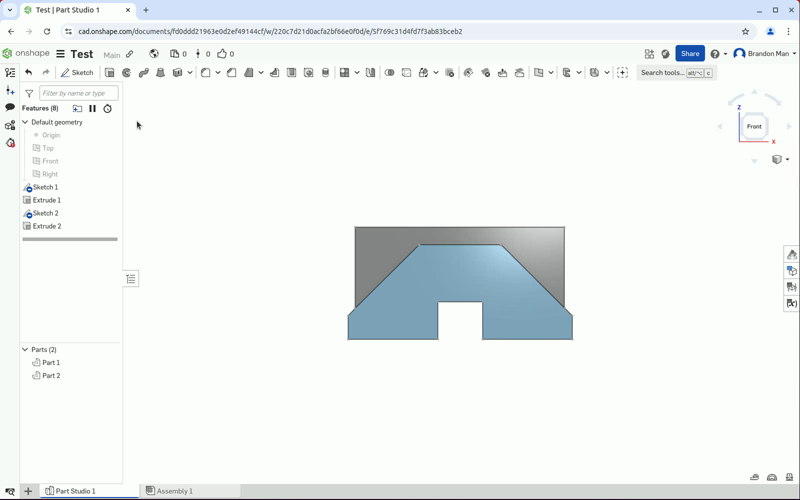
key(shift+7)
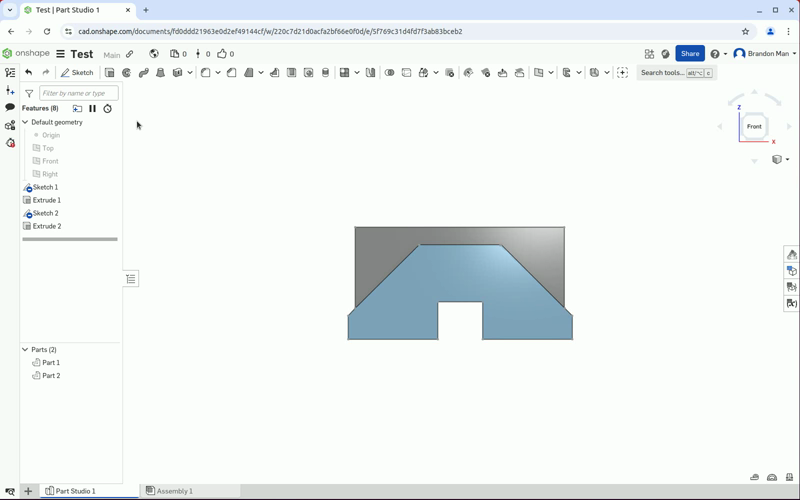
key(left, 2)
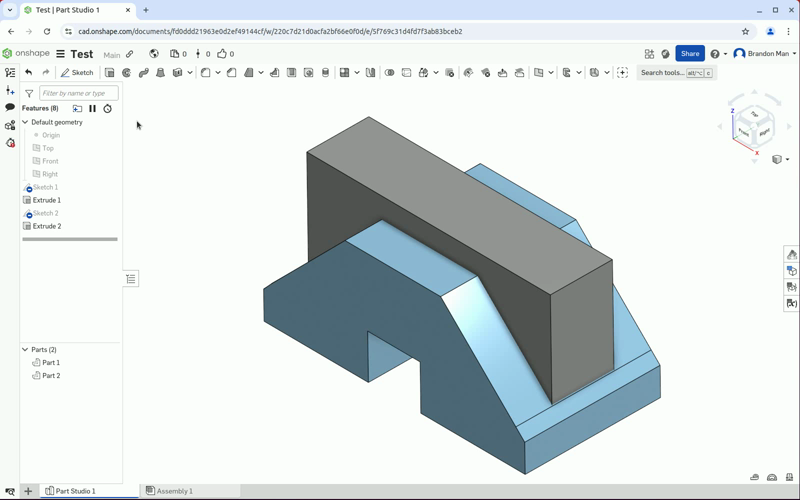
key(down, 2)
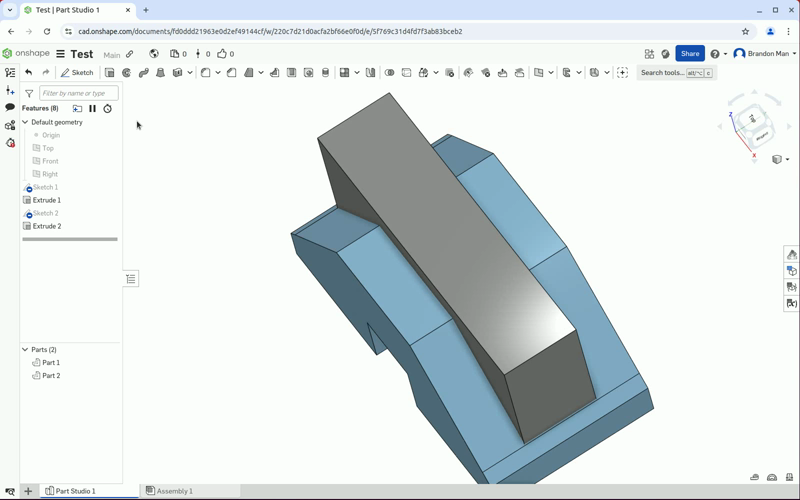
key(up, 2)
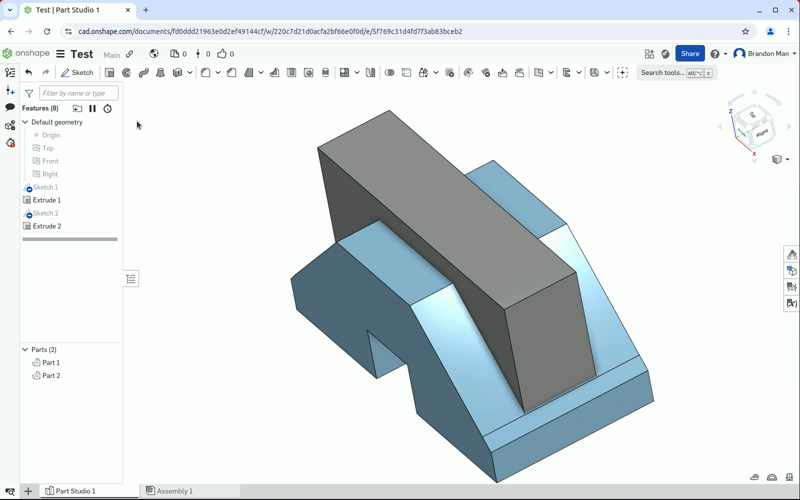
key(right, 2)
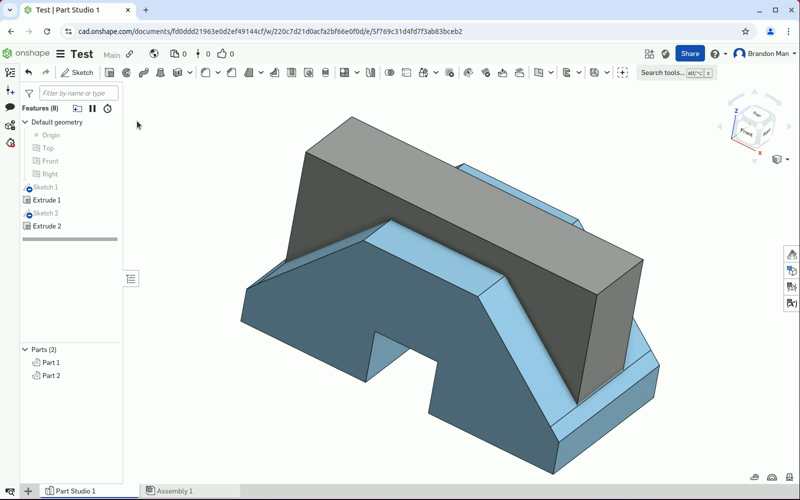
mouse_move(73, 189)
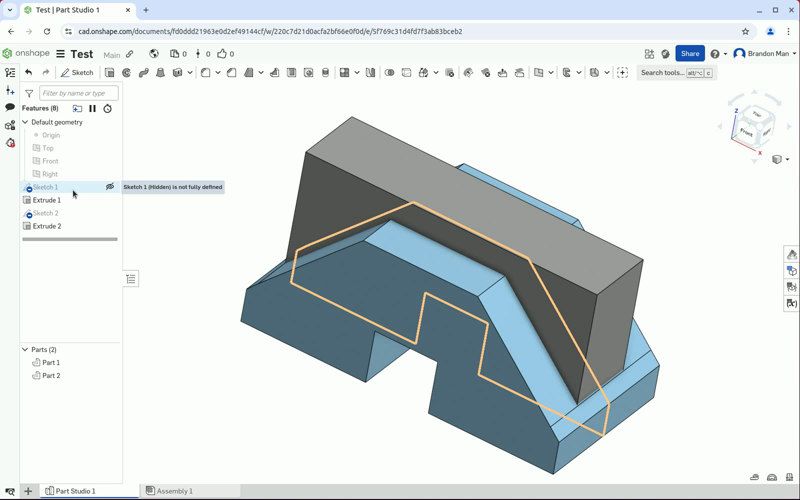
click(73, 189)